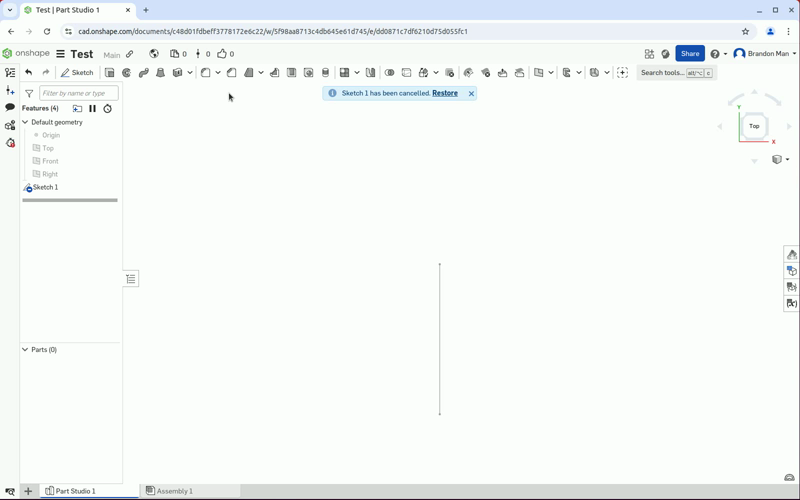
key(shift+h)
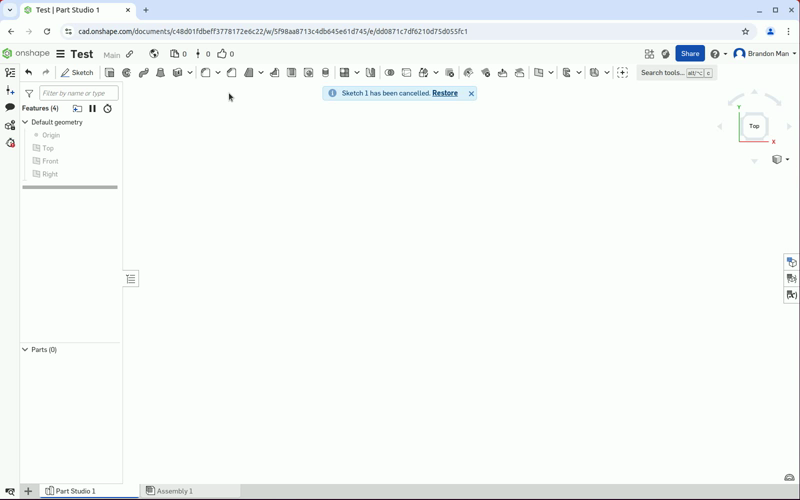
mouse_move(73, 352)
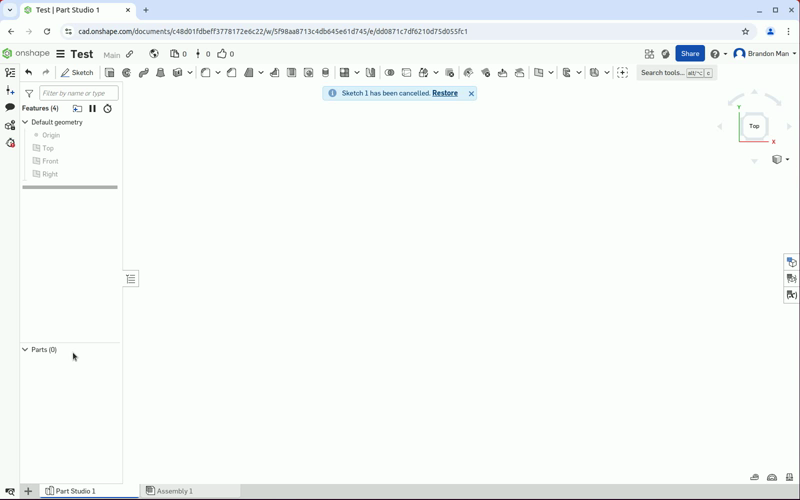
key(y)
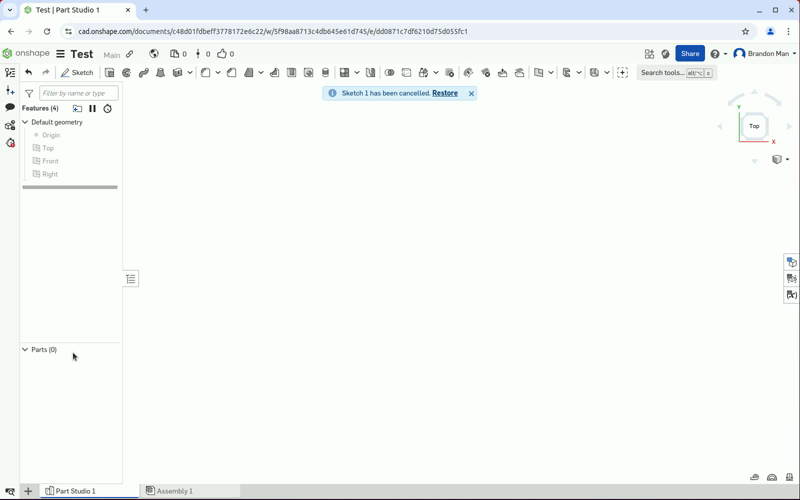
key(shift+p)
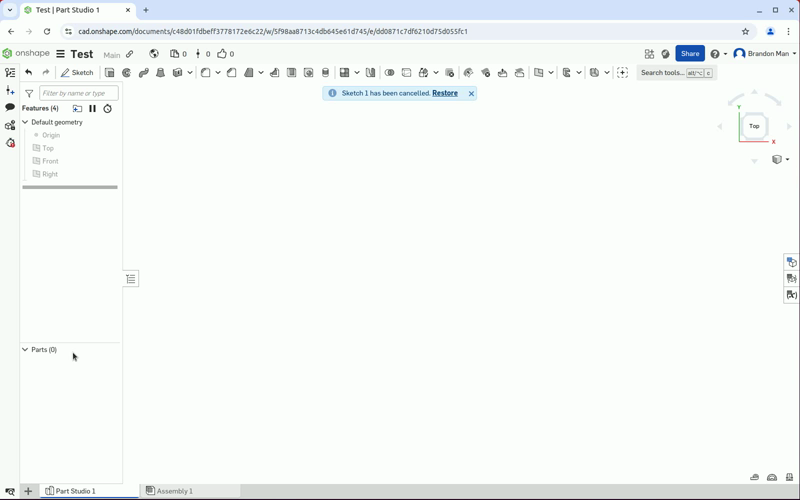
key(space)
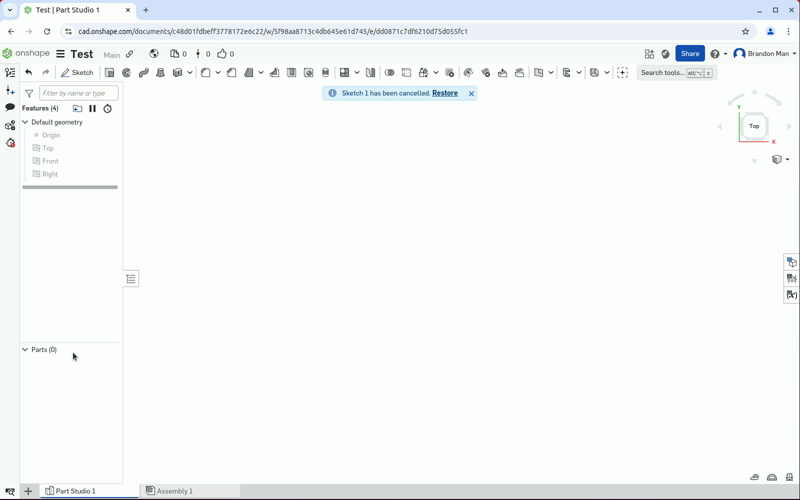
key_down(shift)
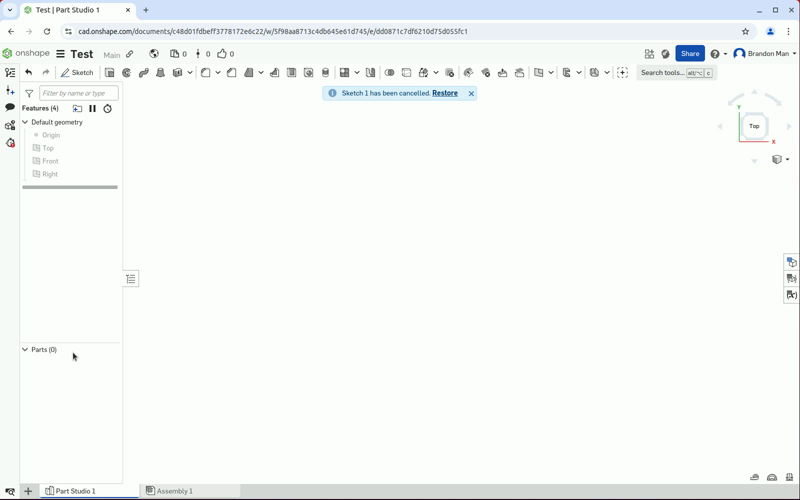
key(up)
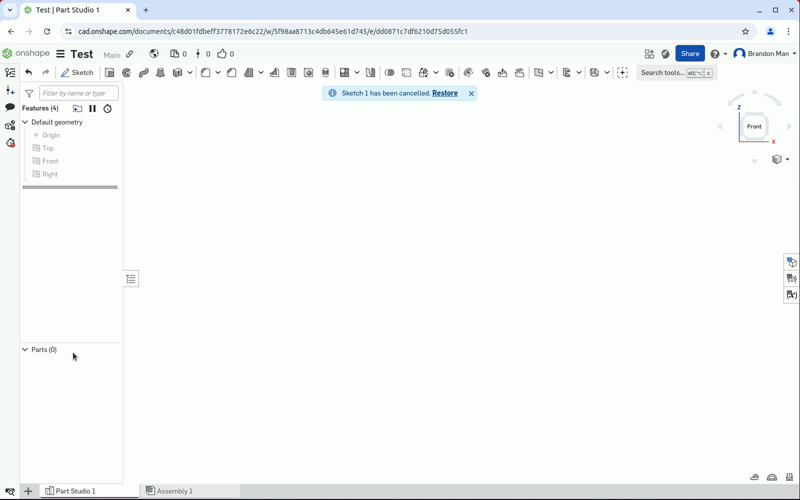
key_up(shift)
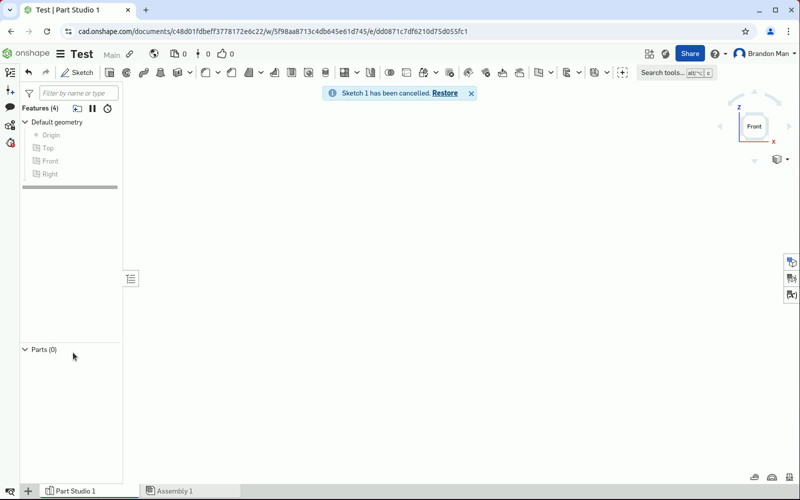
key(space)
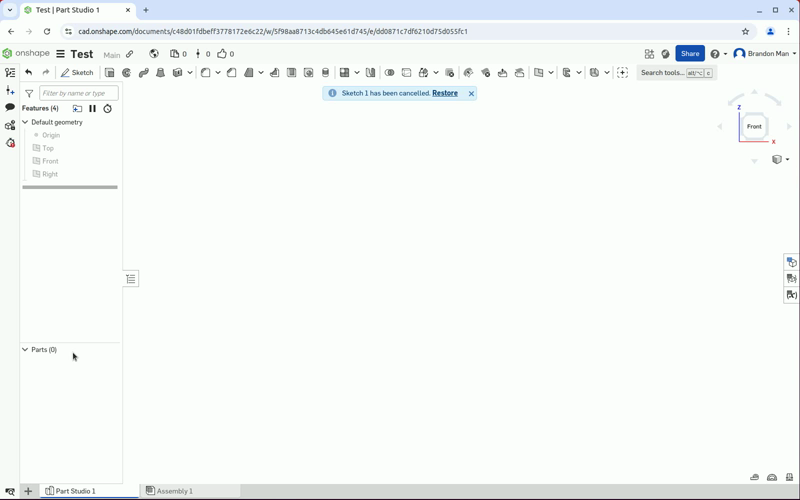
key_down(shift)
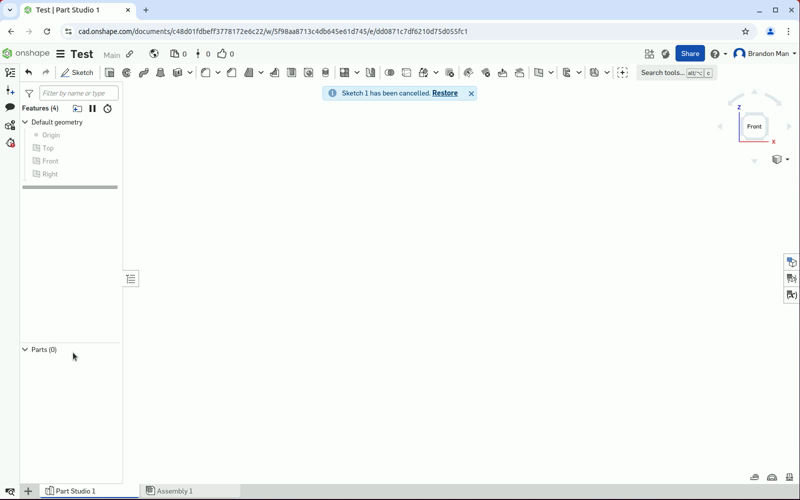
key(left)
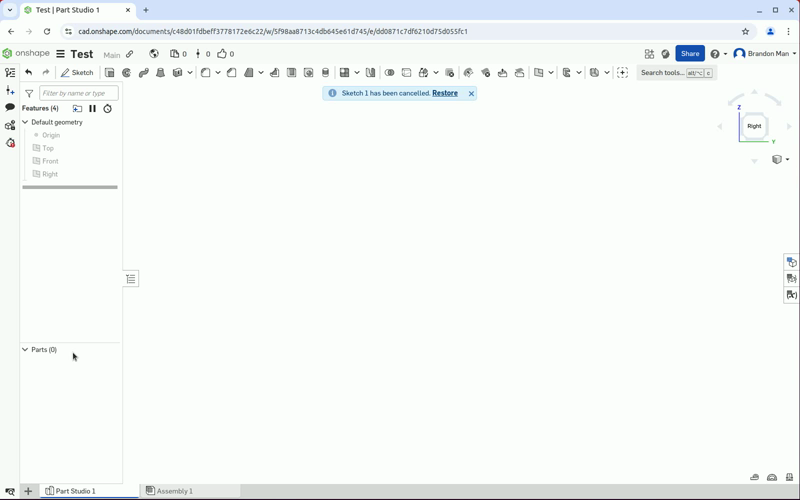
key_up(shift)
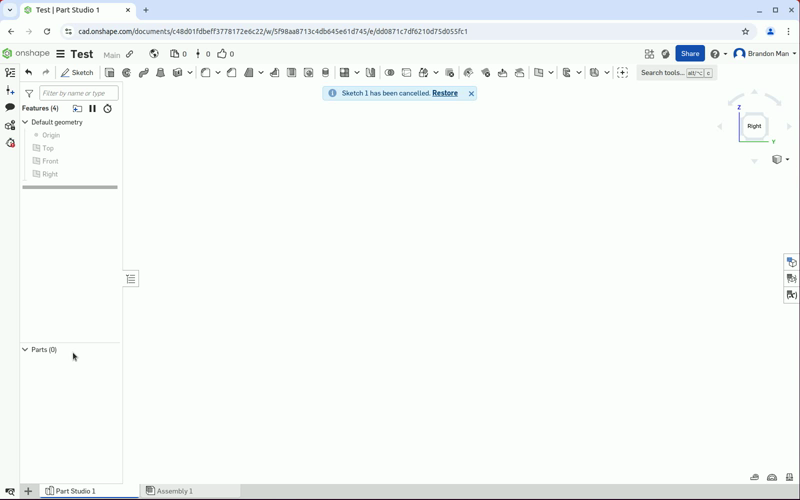
mouse_move(73, 352)
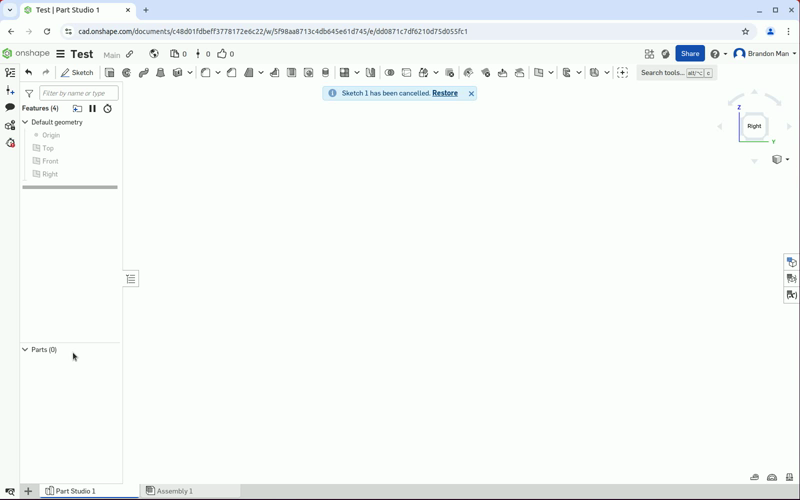
key(shift+y)
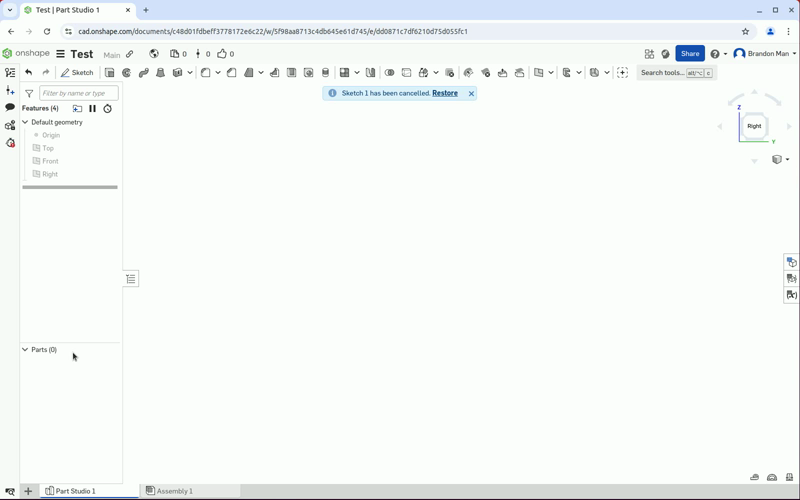
key(shift+s)
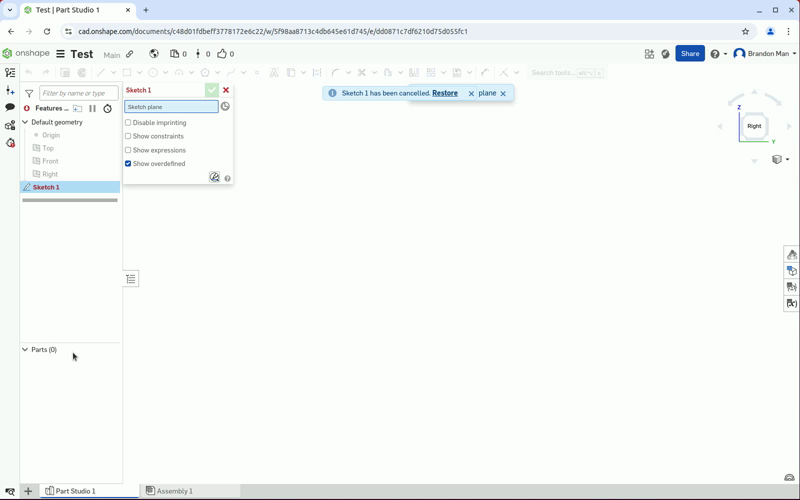
mouse_move(73, 176)
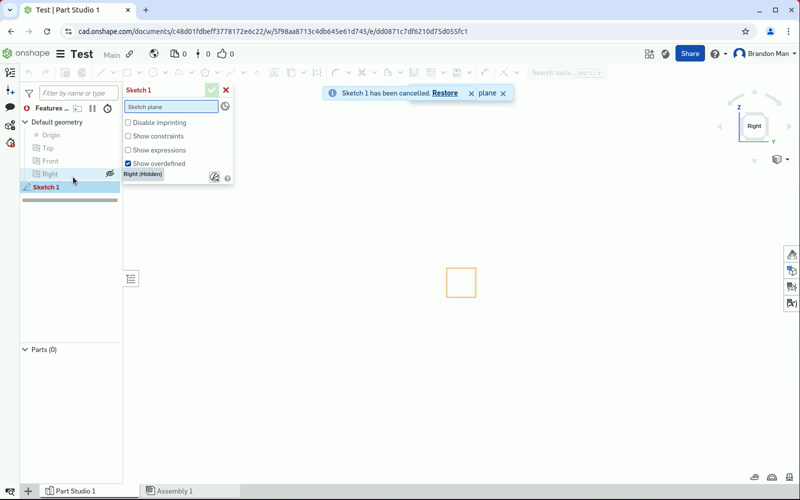
click(73, 176)
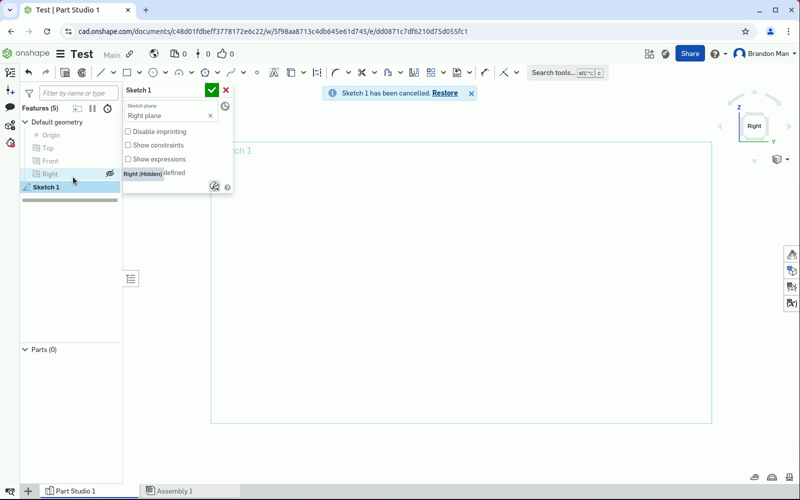
mouse_move(73, 352)
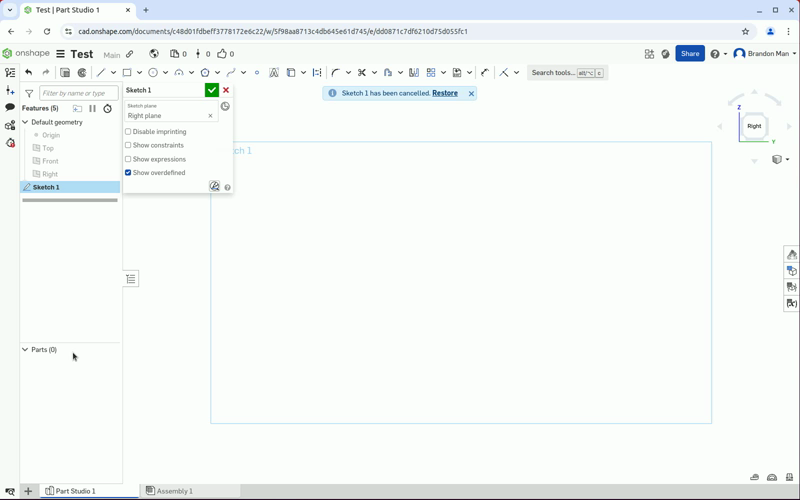
key(y)
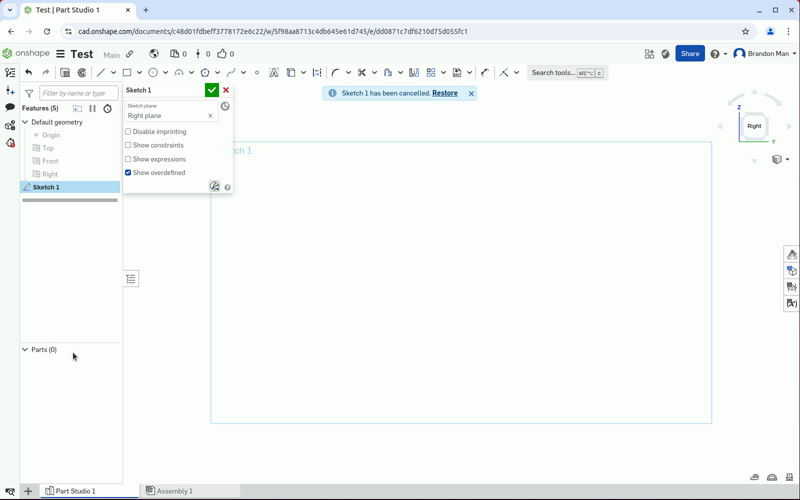
key(l)
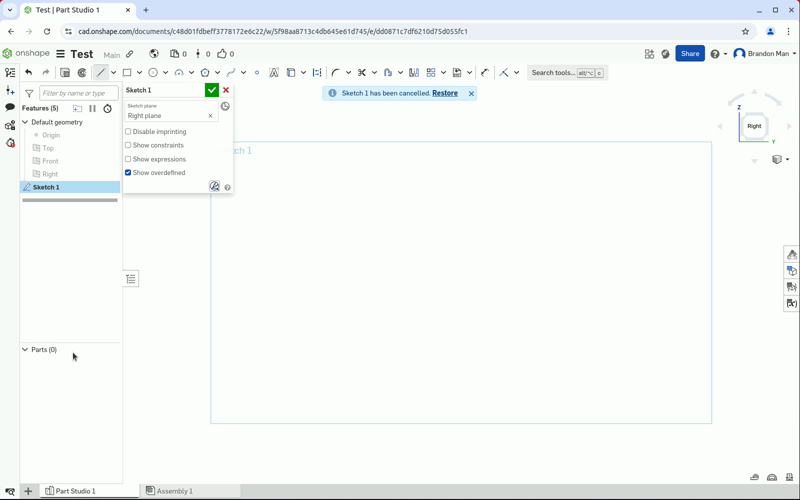
key_down(shift)
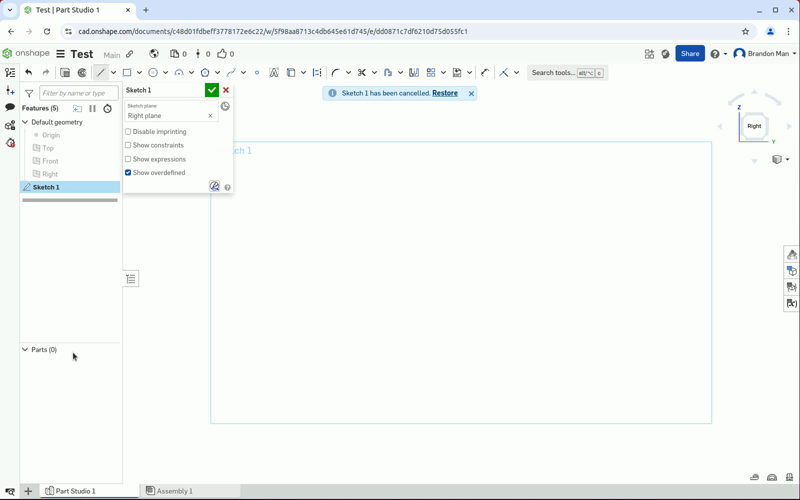
mouse_move(446, 274)
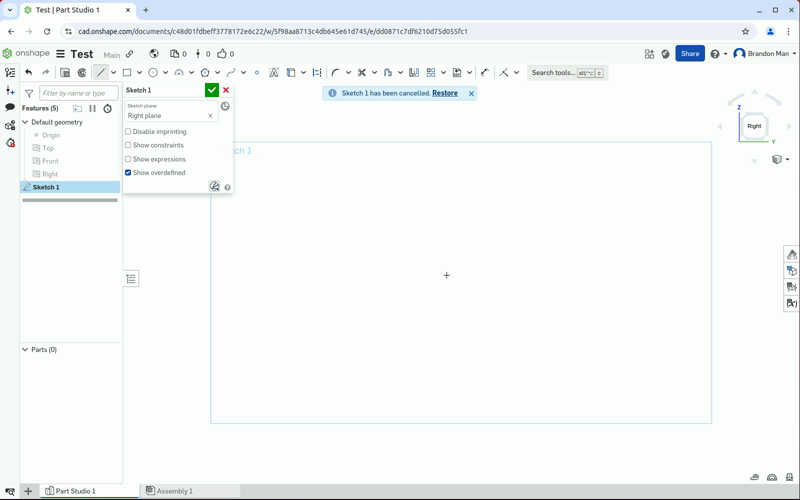
click(446, 274)
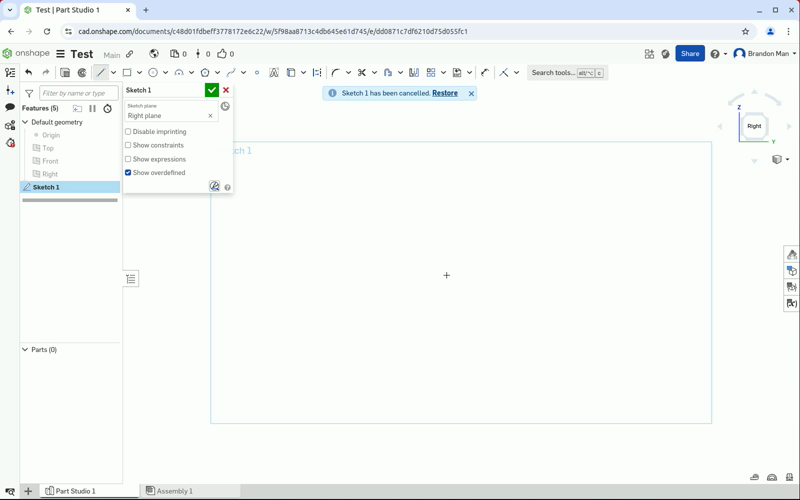
key_up(shift)
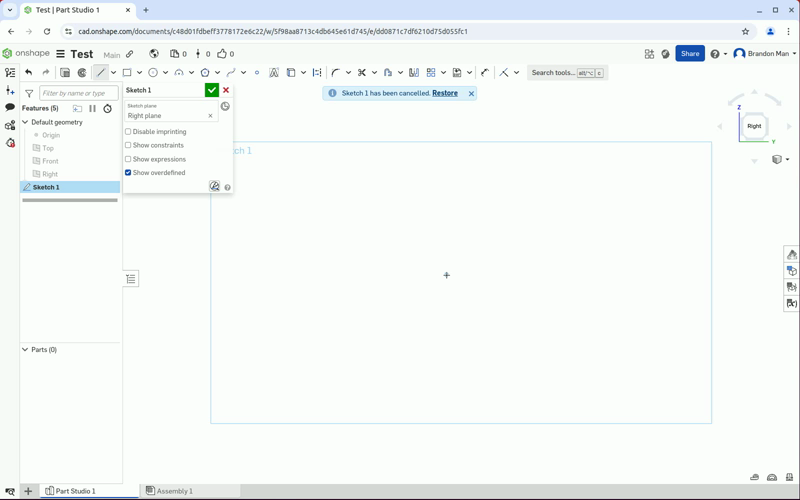
key_down(shift)
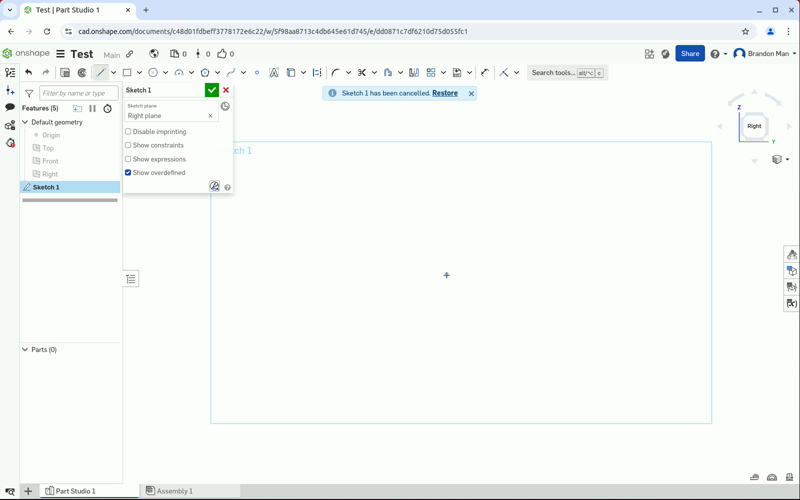
mouse_move(558, 386)
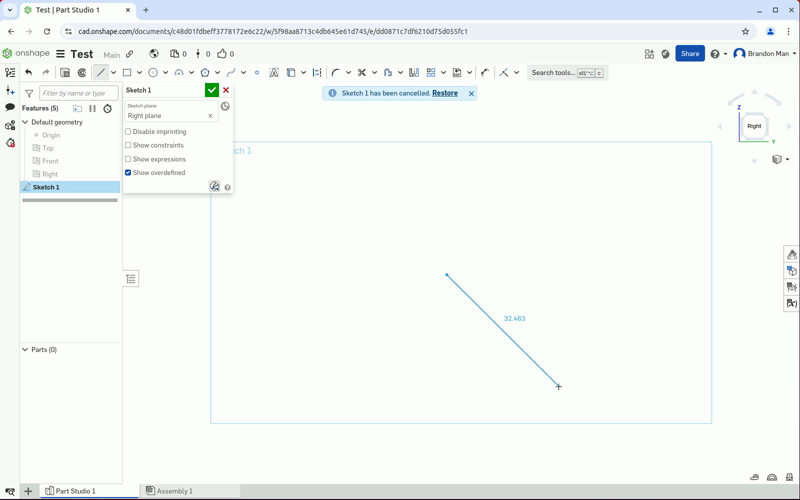
click(558, 386)
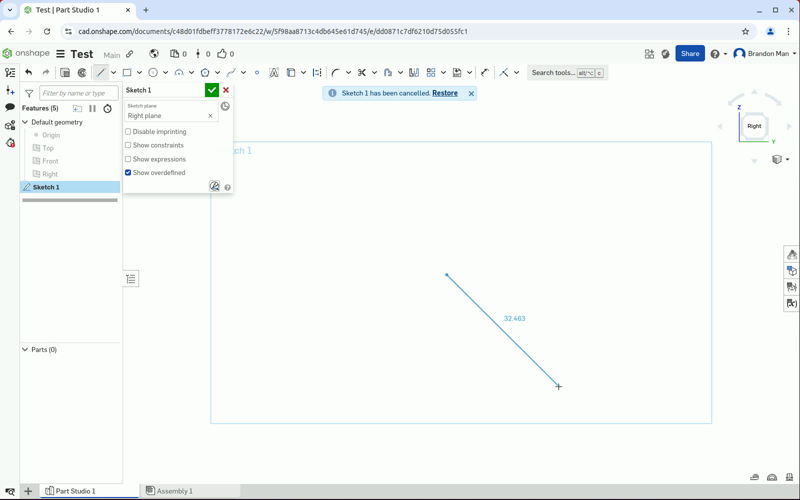
key_up(shift)
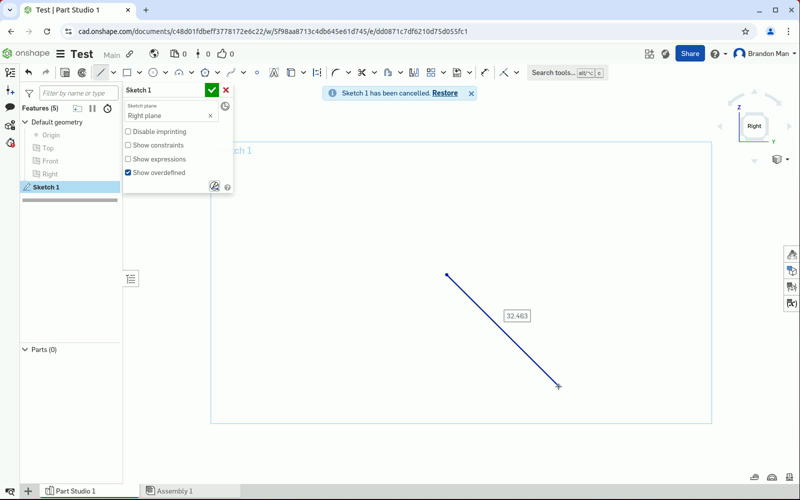
key_down(shift)
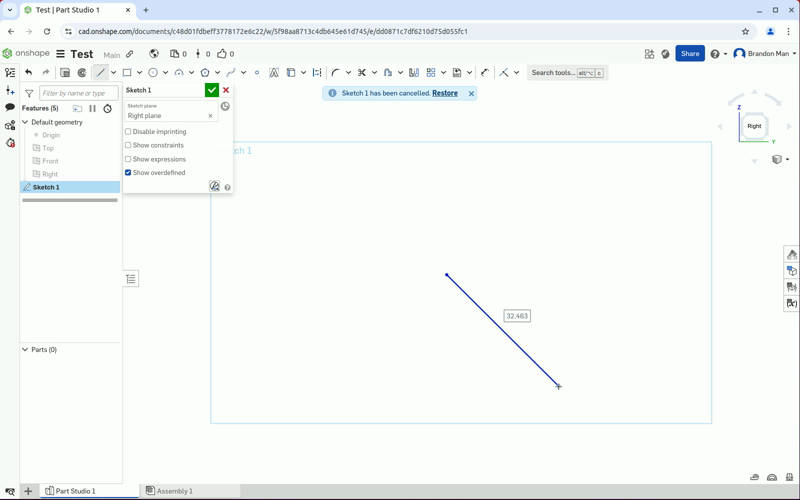
mouse_move(588, 386)
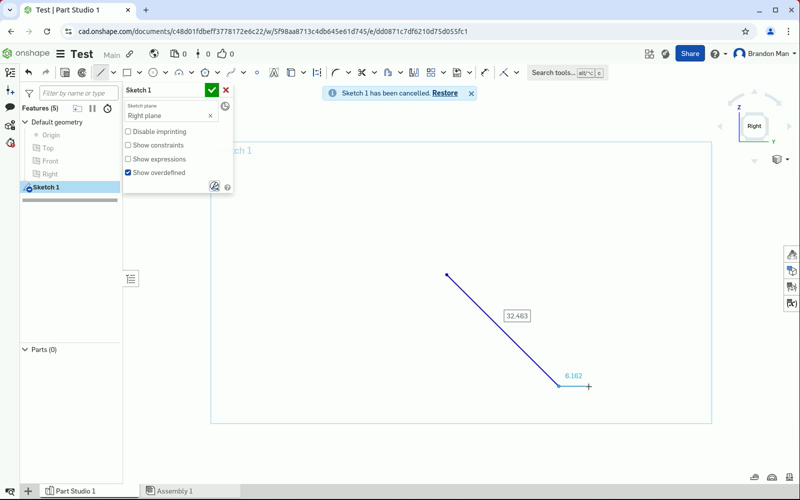
mouse_move(573, 371)
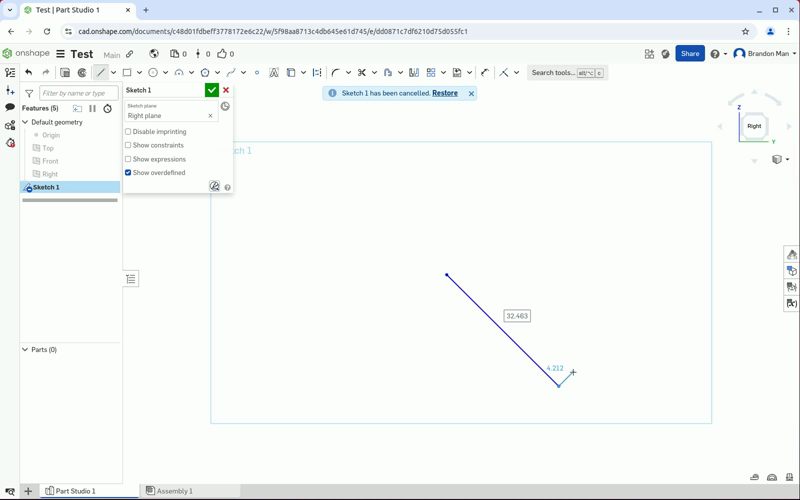
click(573, 371)
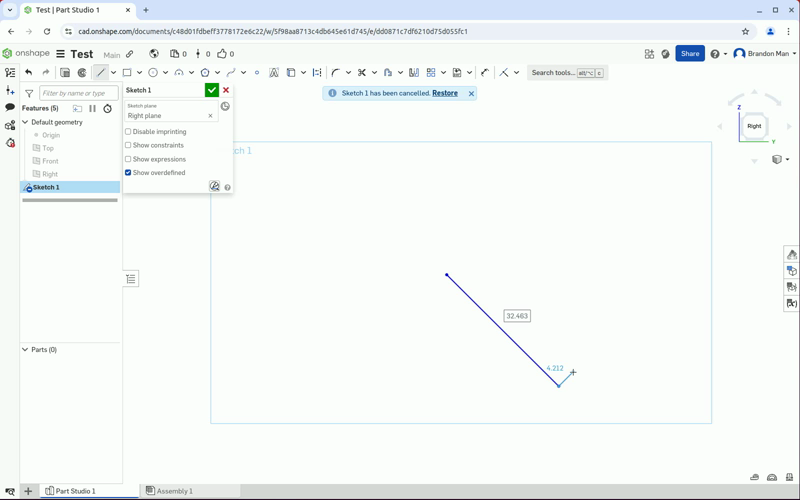
key_up(shift)
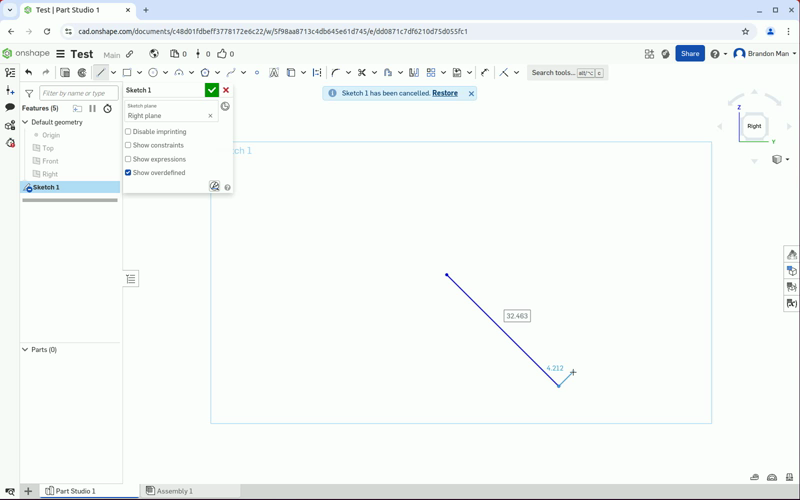
key_down(shift)
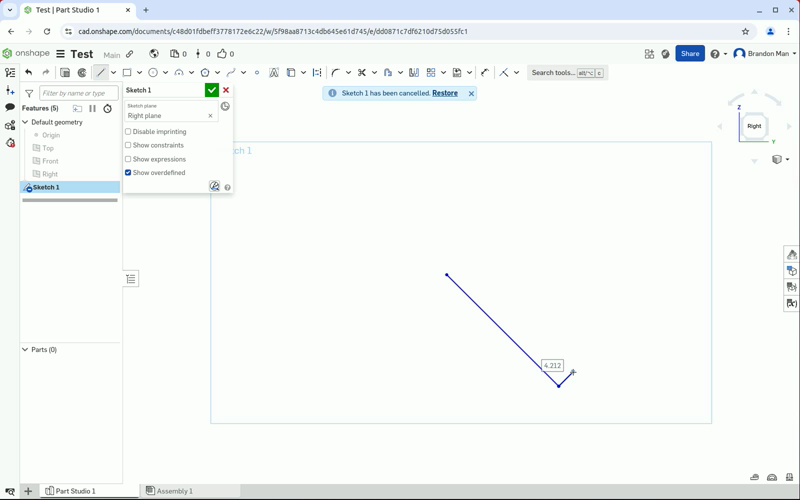
mouse_move(461, 260)
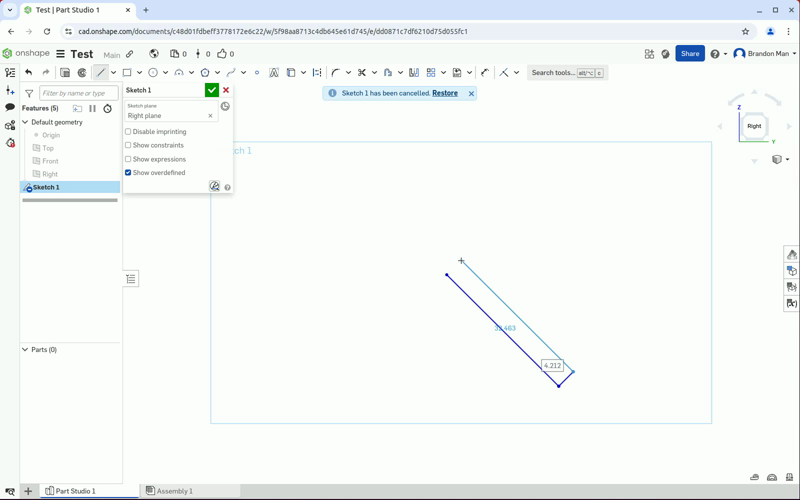
click(461, 260)
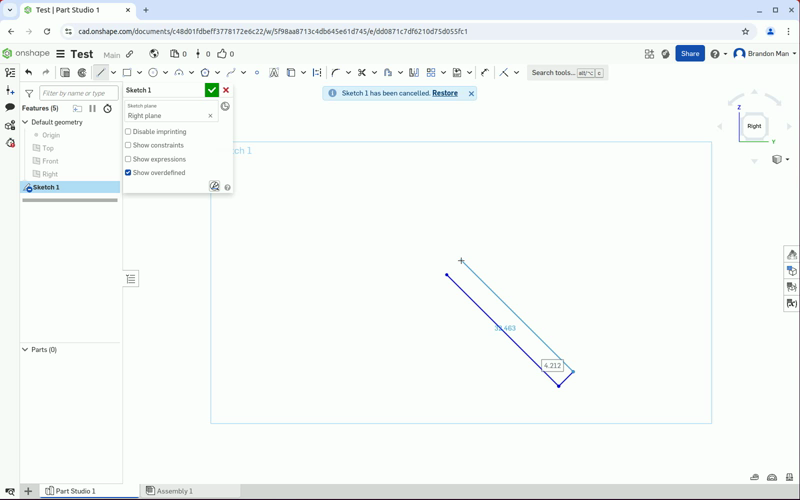
key_up(shift)
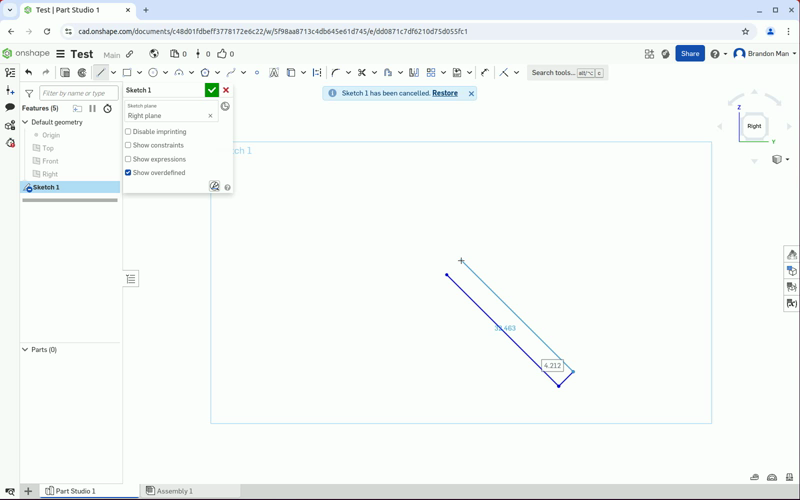
mouse_move(491, 260)
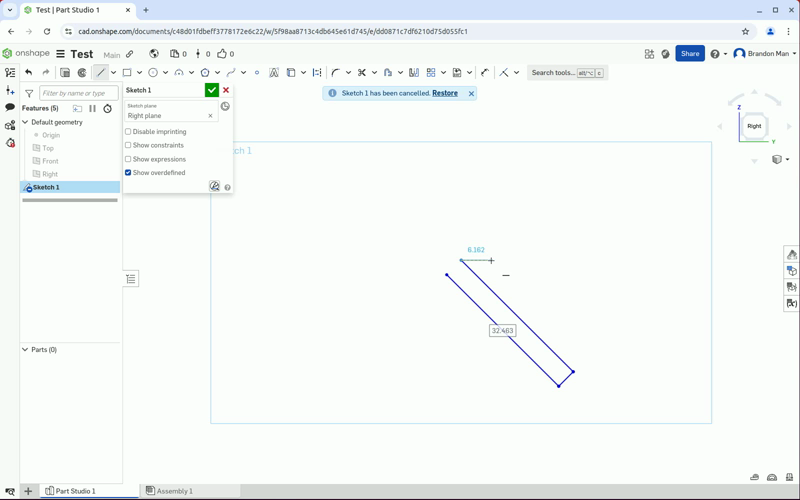
key_down(shift)
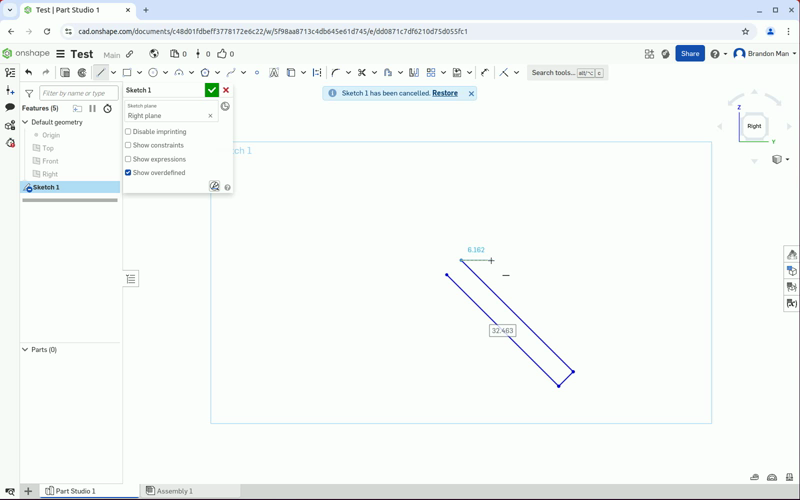
mouse_move(446, 274)
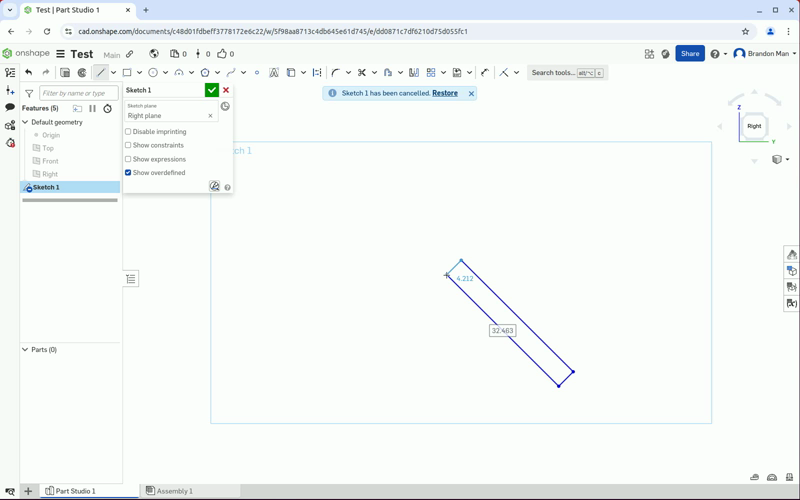
key_up(shift)
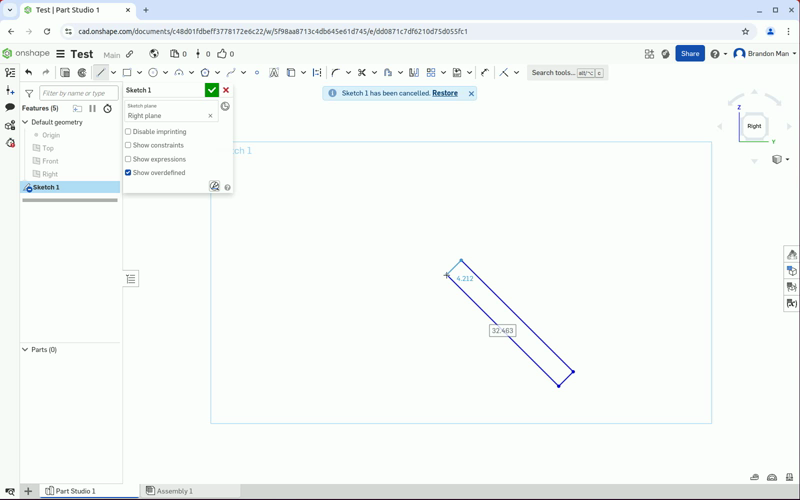
click(446, 274)
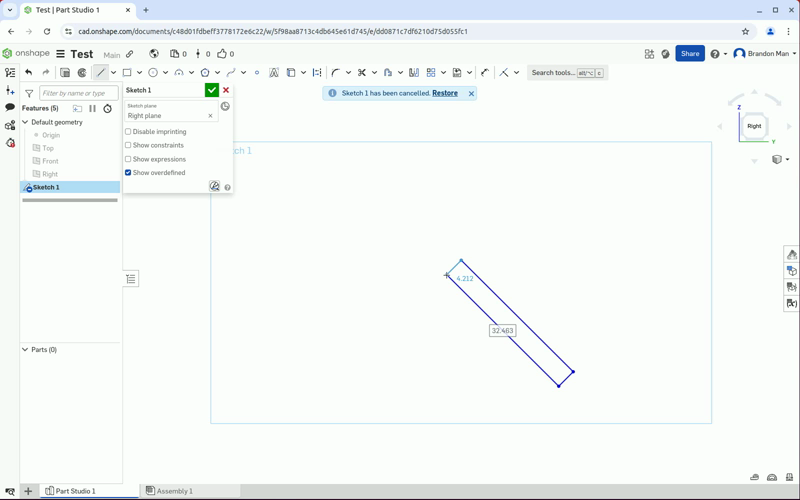
key(esc)
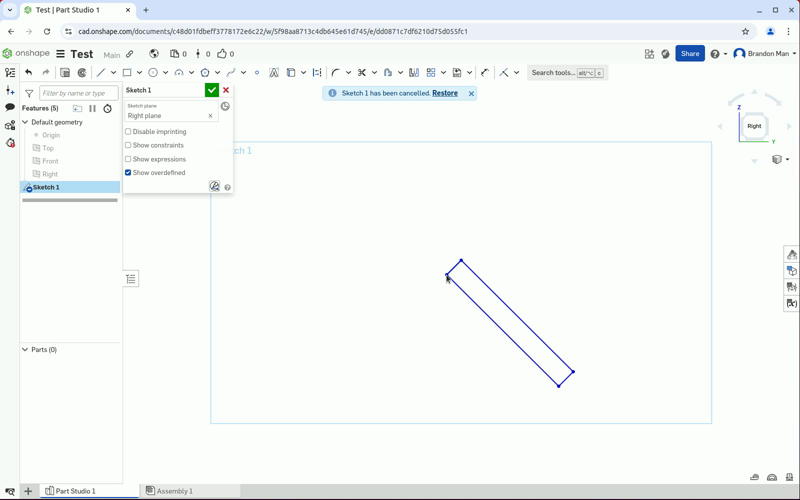
mouse_move(525, 329)
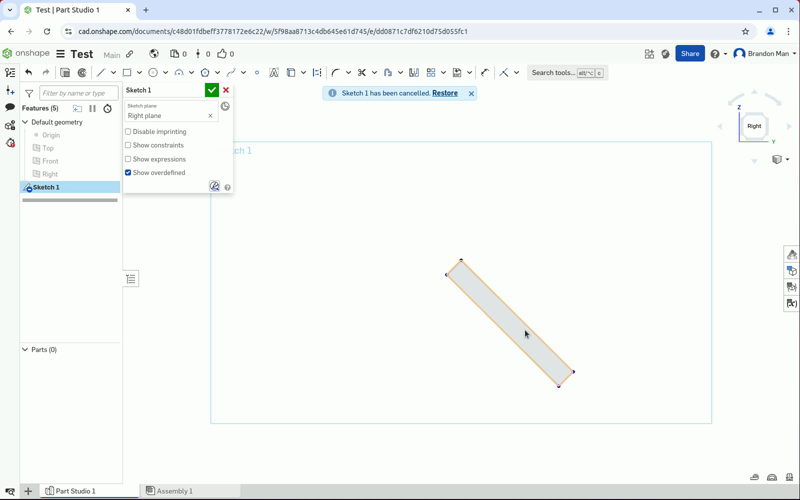
click(525, 329)
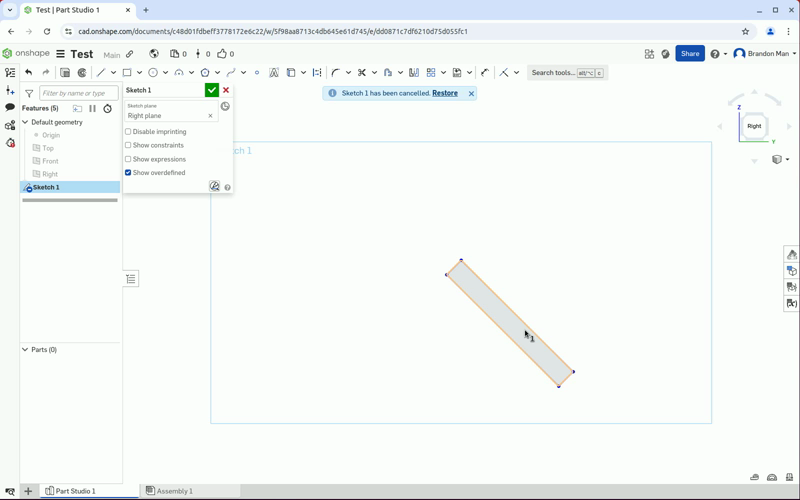
mouse_move(73, 352)
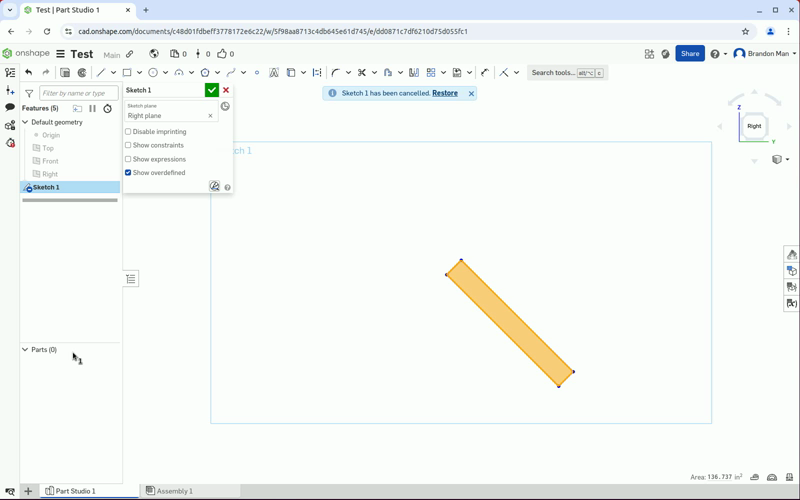
key(shift+y)
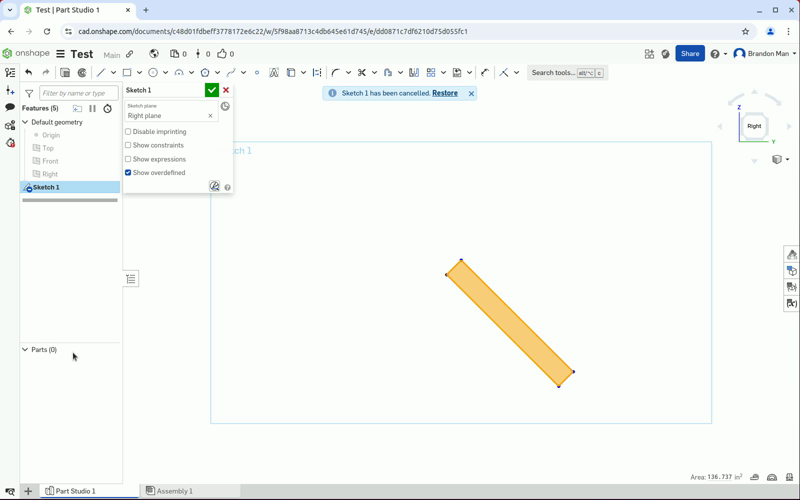
key(shift+e)
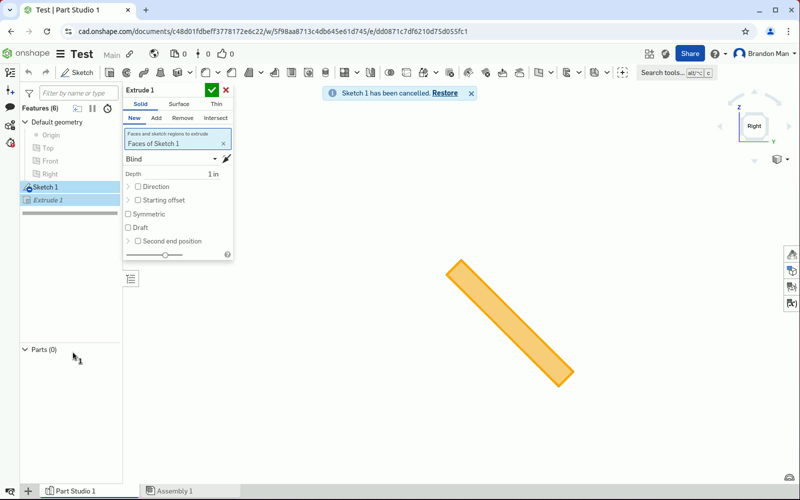
mouse_move(143, 106)
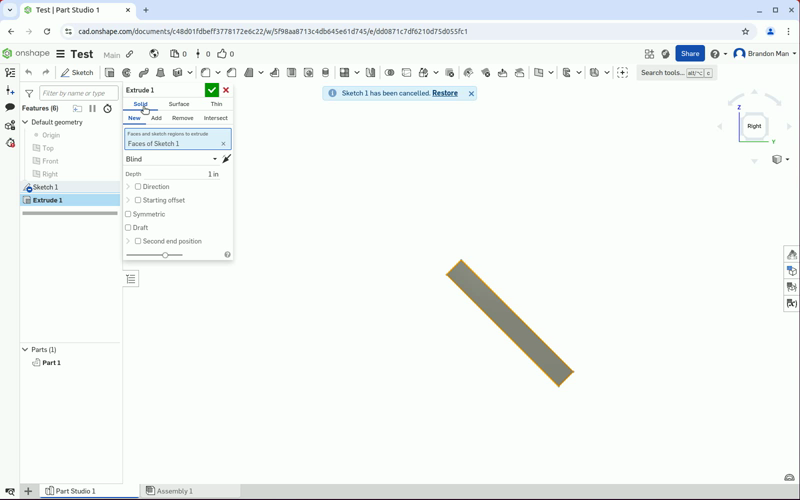
click(143, 106)
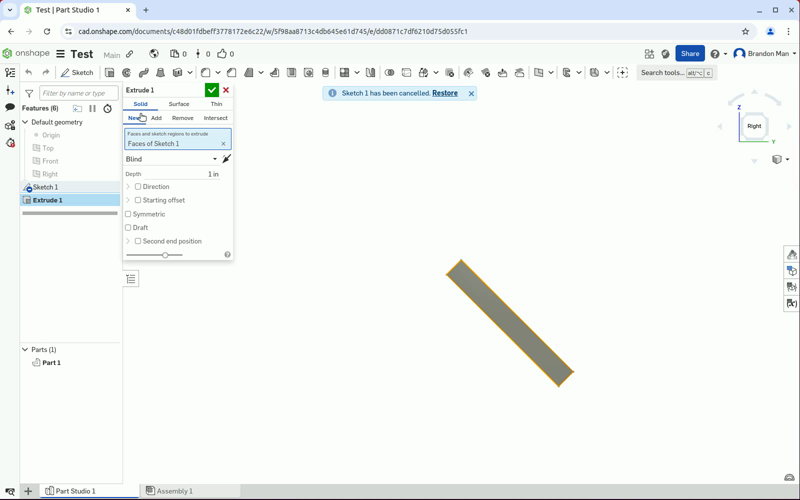
mouse_move(137, 120)
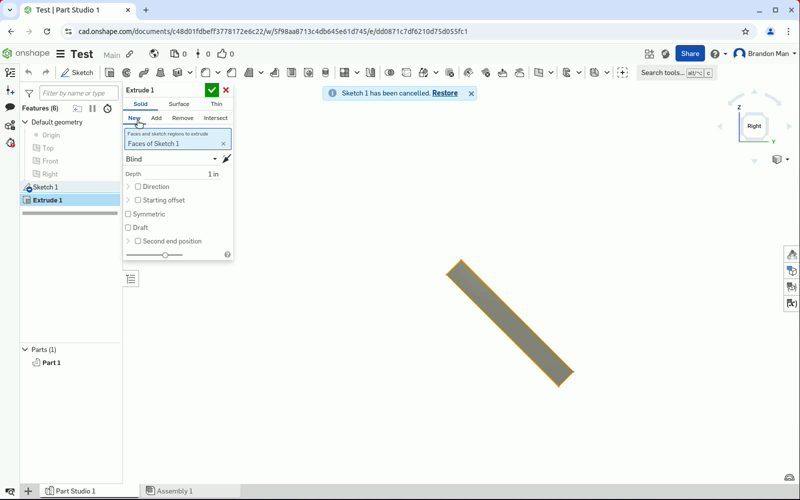
click(137, 120)
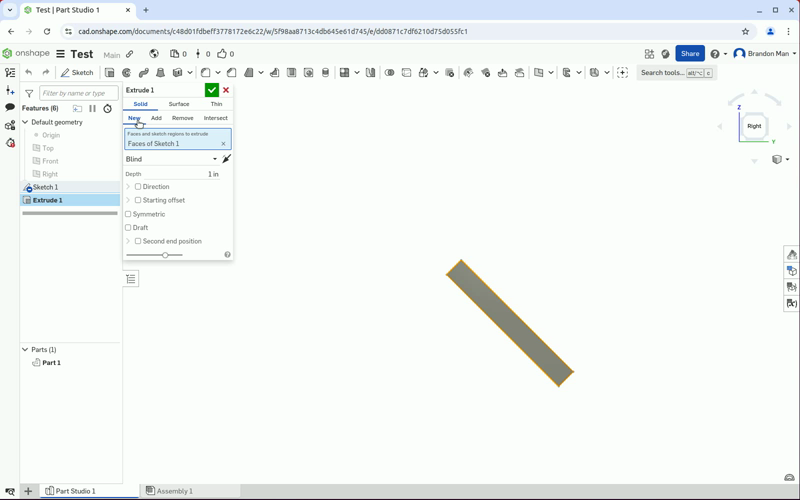
key(tab, 4)
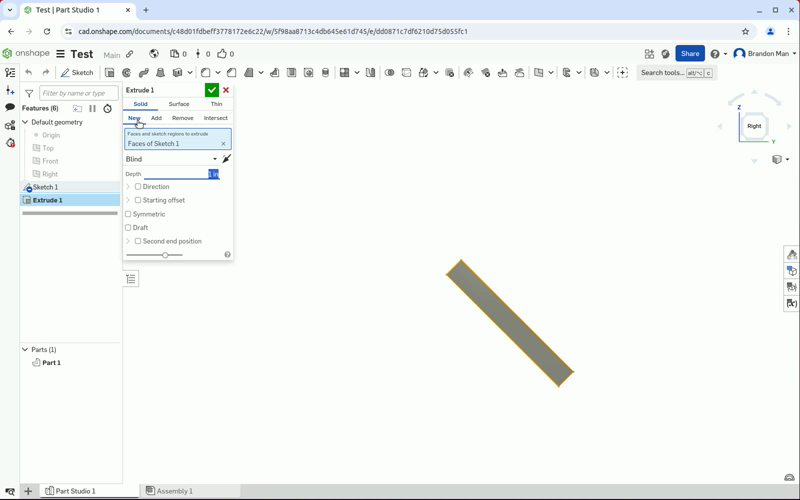
text(0.963)
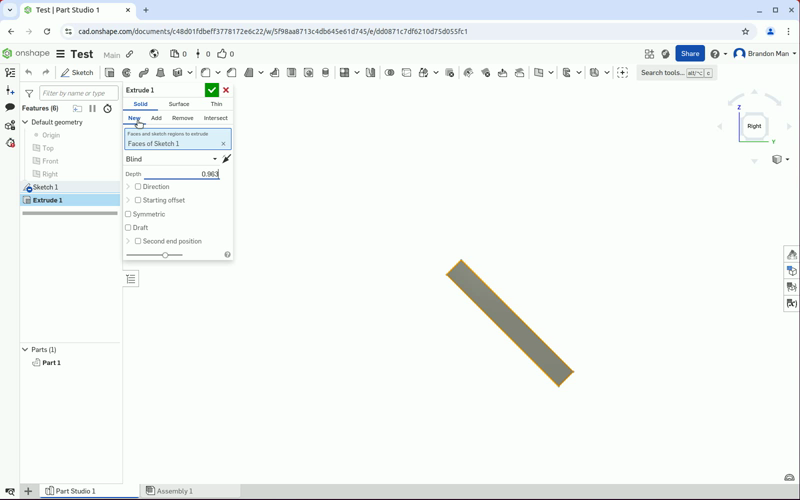
key(enter)
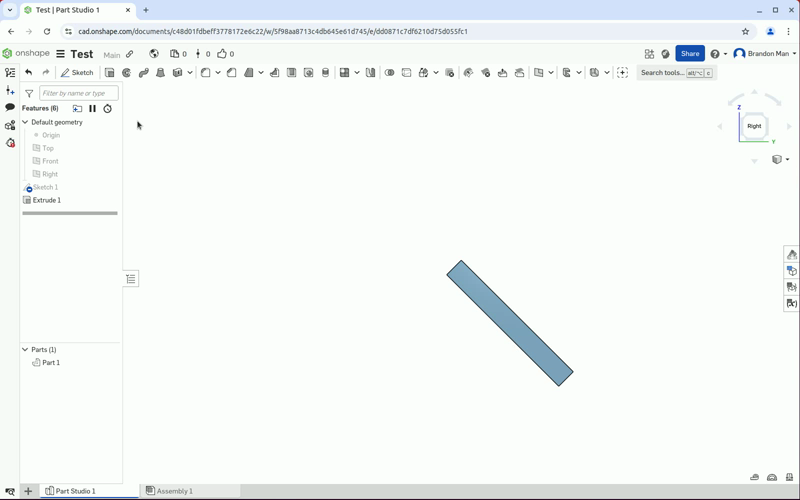
key(shift+h)
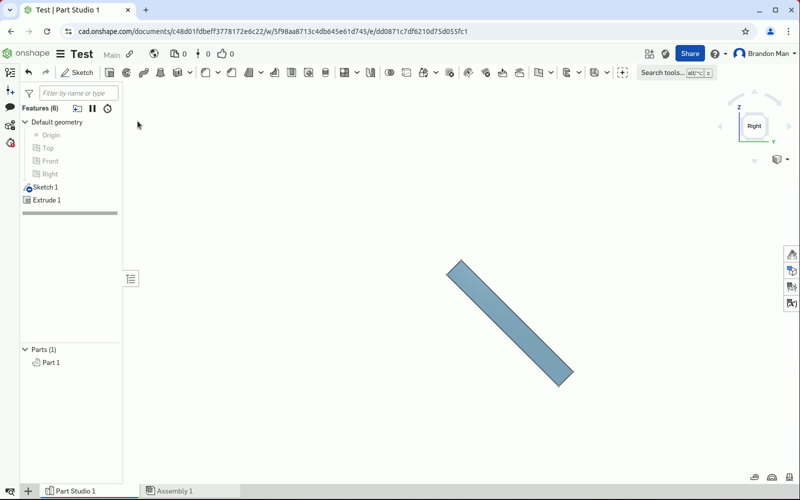
key(shift+h)
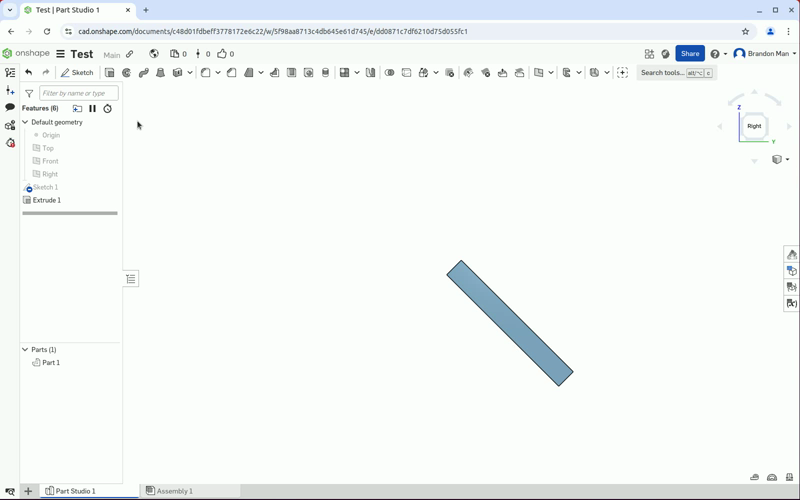
mouse_move(73, 189)
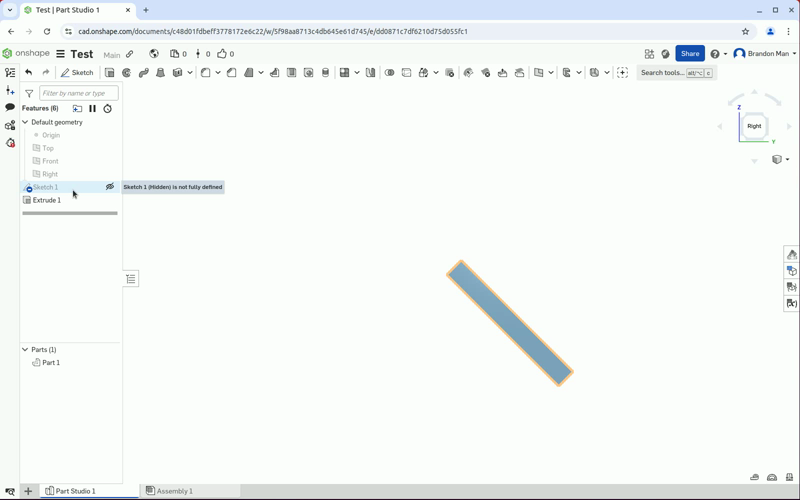
click(73, 189)
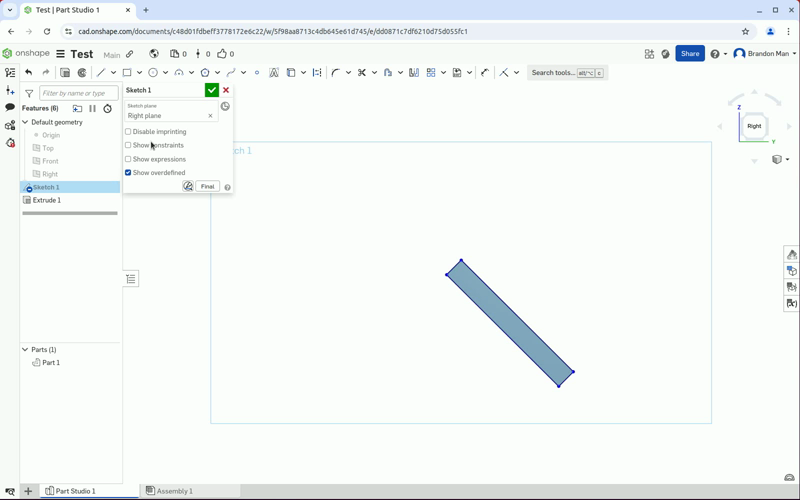
mouse_move(229, 92)
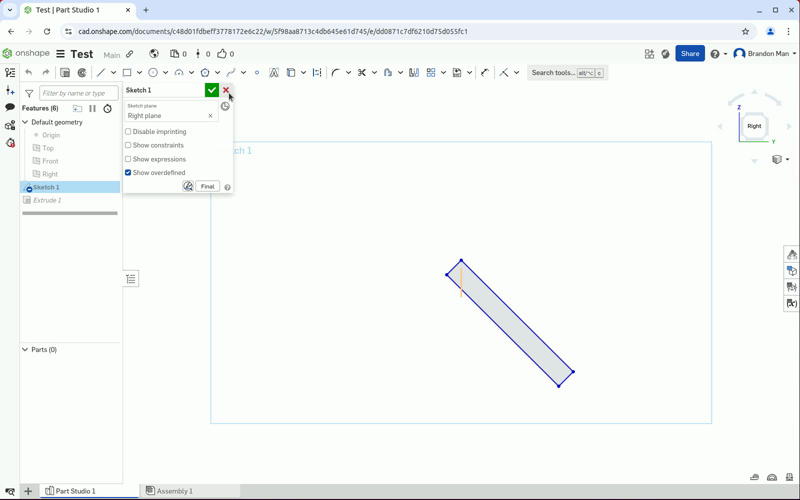
click(229, 92)
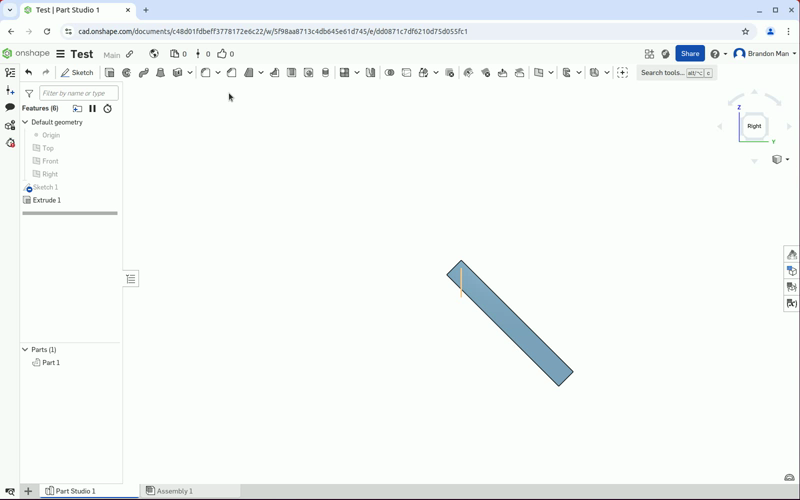
mouse_move(541, 75)
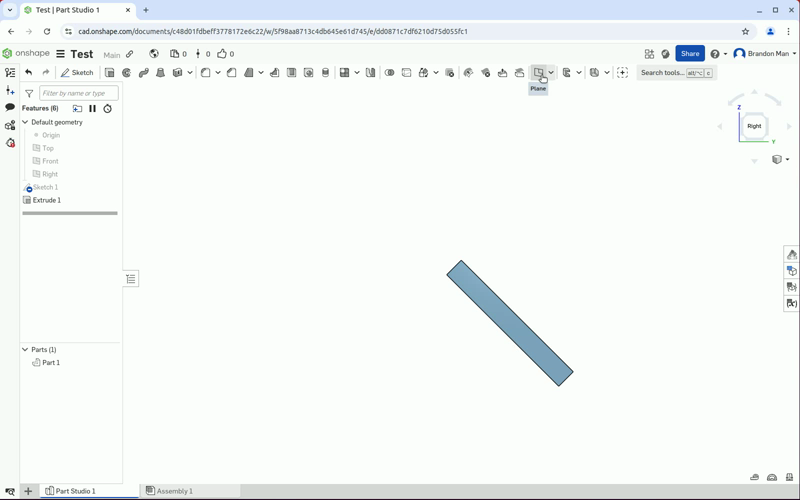
click(541, 75)
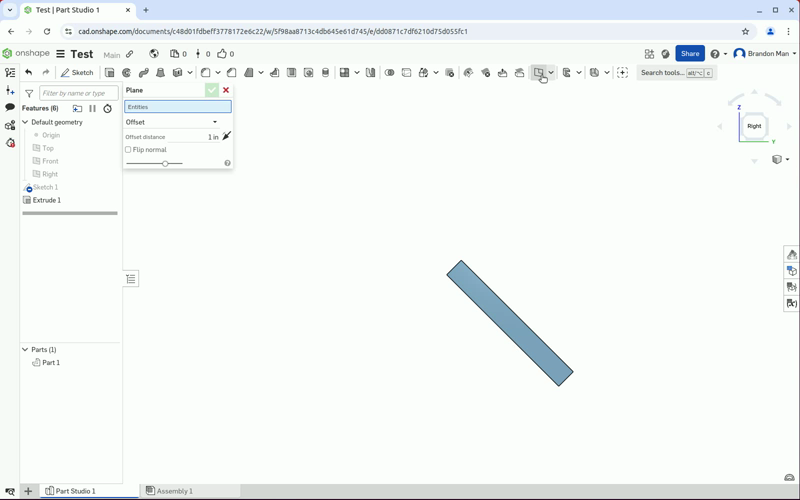
mouse_move(73, 176)
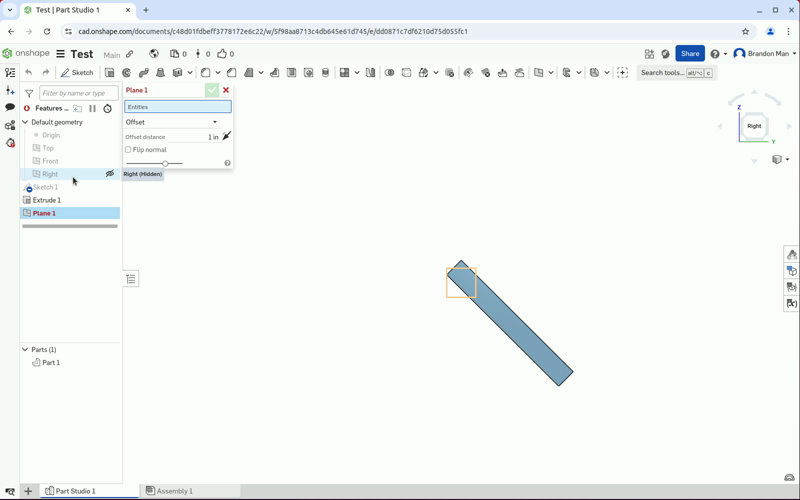
click(73, 176)
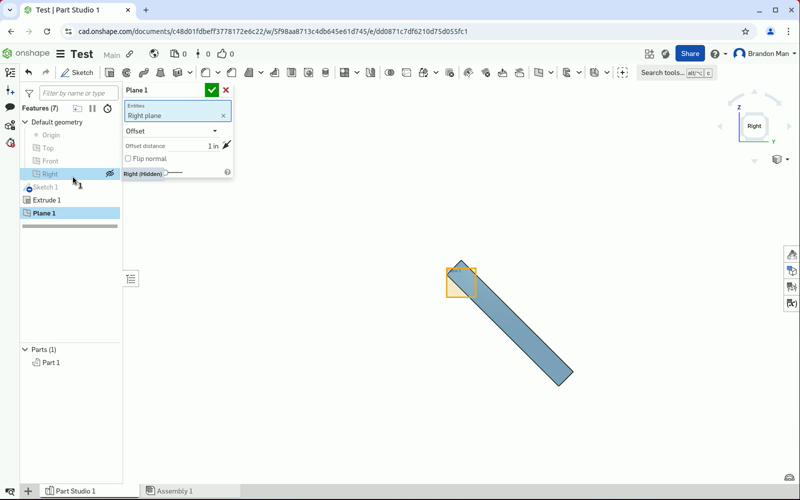
key(tab, 2)
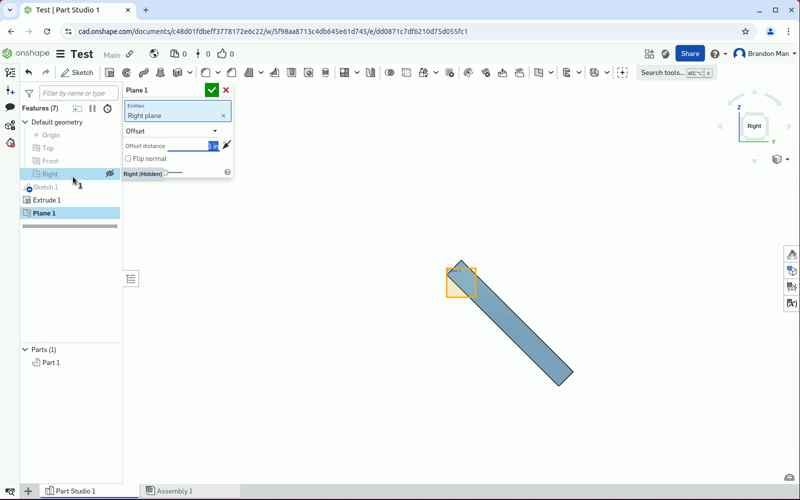
text(0.955)
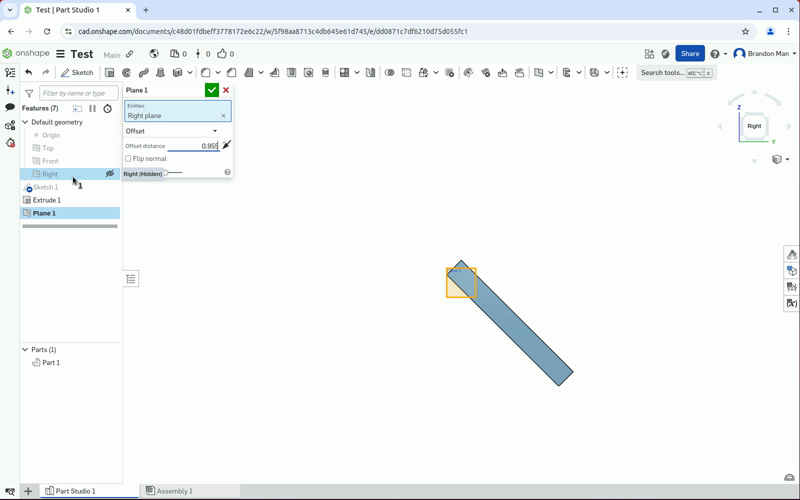
key(enter, 2)
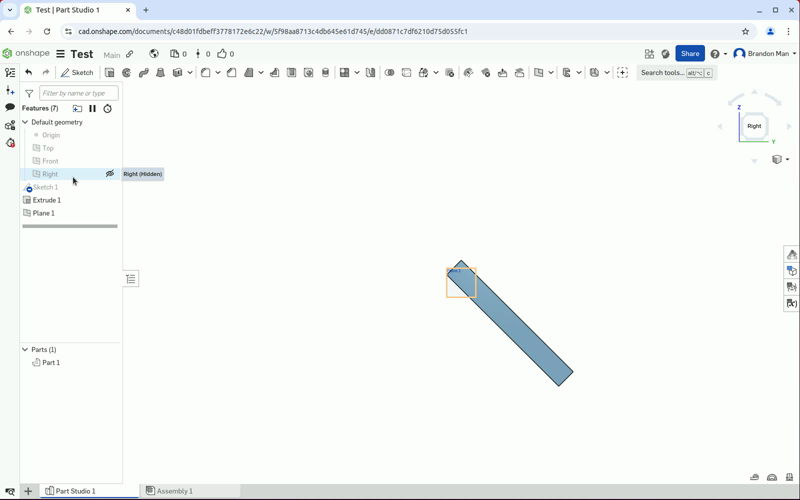
key(shift+s)
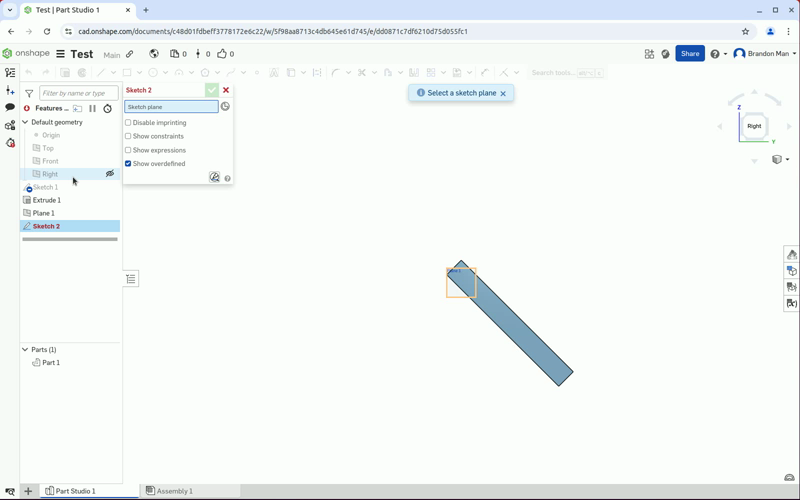
mouse_move(73, 215)
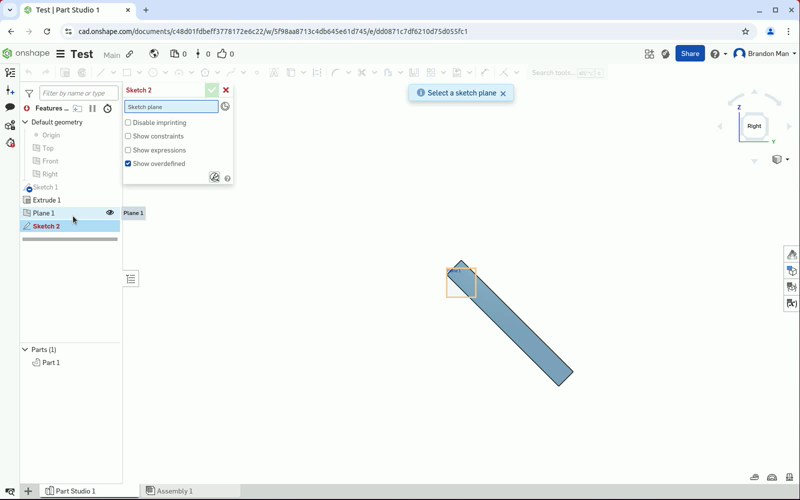
click(73, 215)
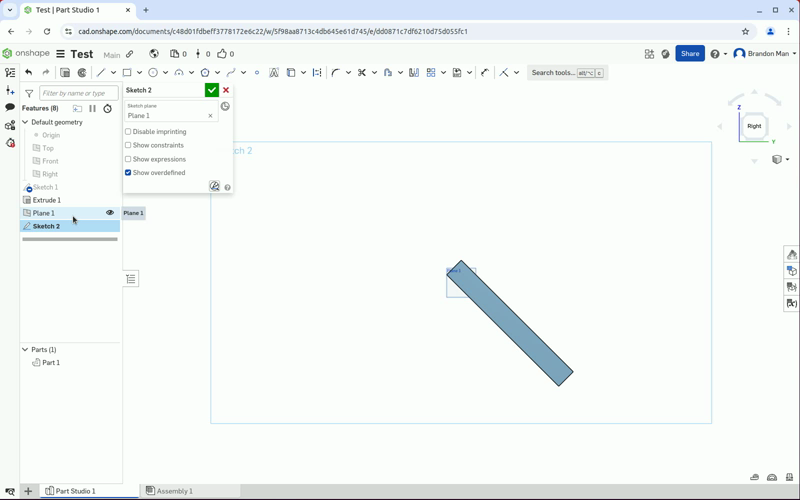
mouse_move(73, 352)
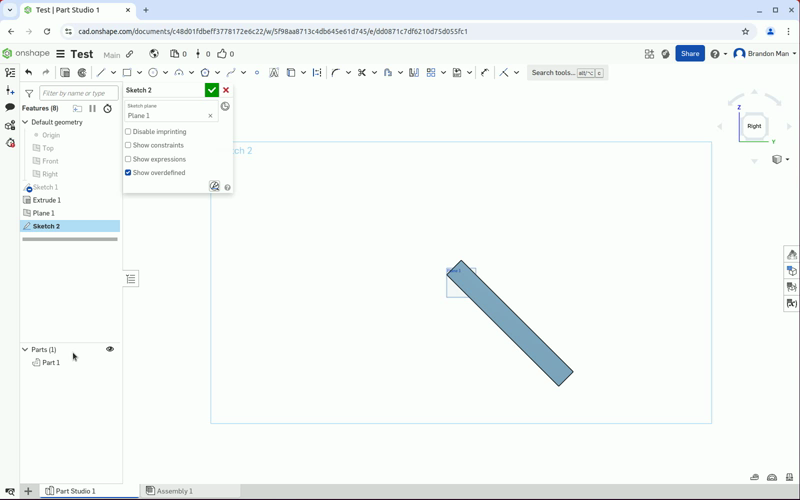
key(y)
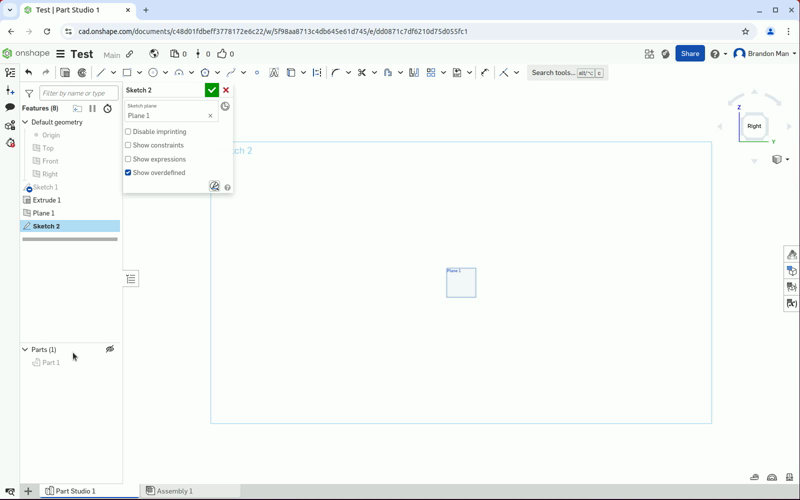
key(c)
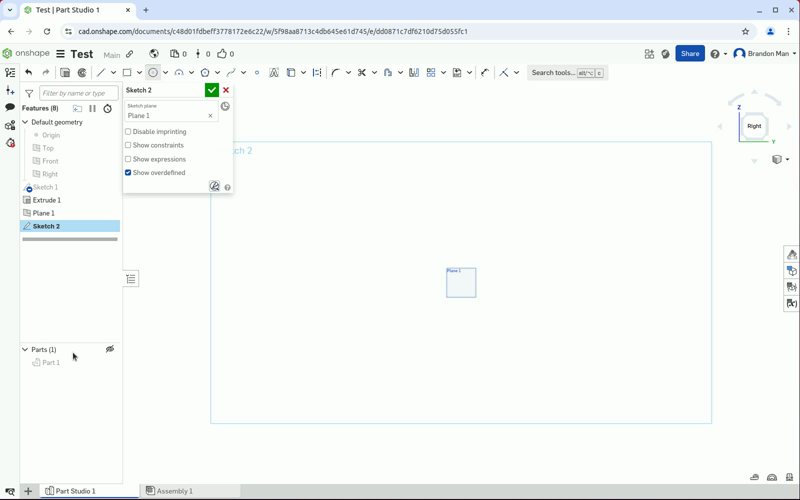
key_down(shift)
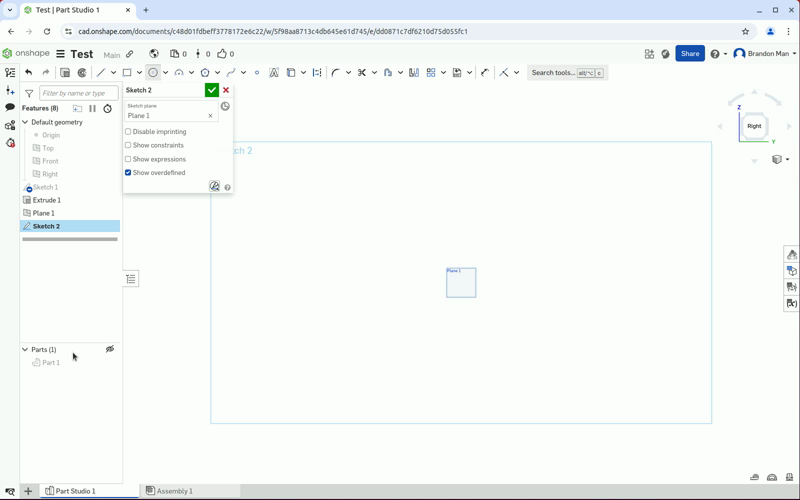
mouse_move(468, 280)
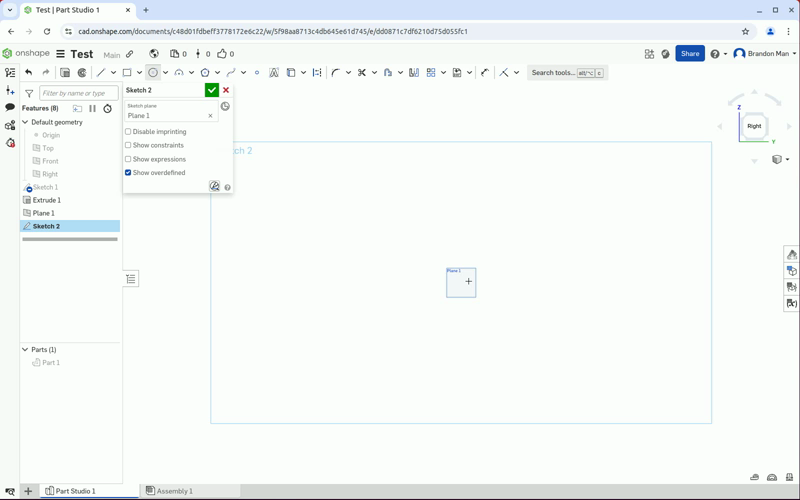
click(468, 280)
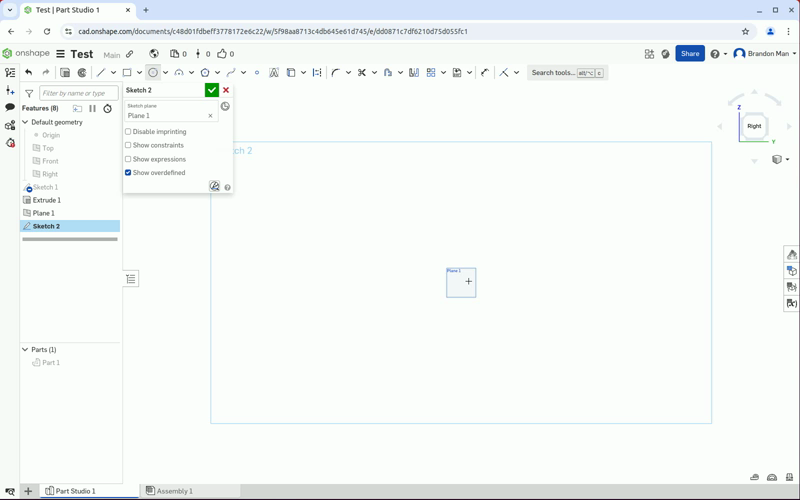
key_up(shift)
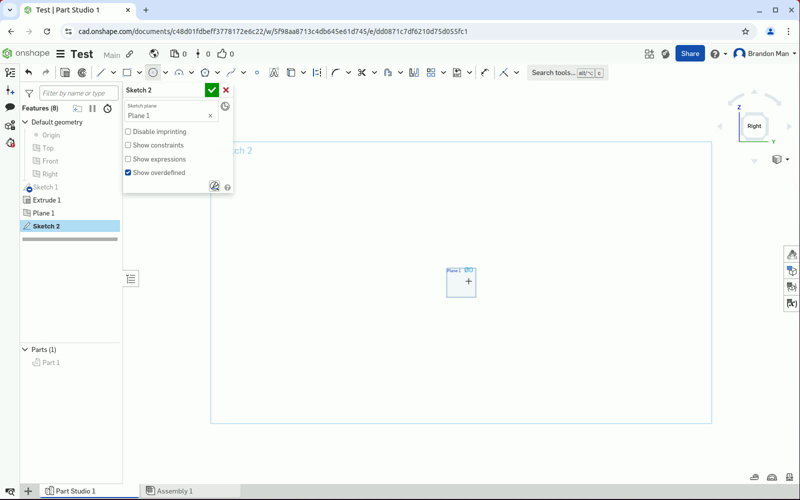
mouse_move(474, 280)
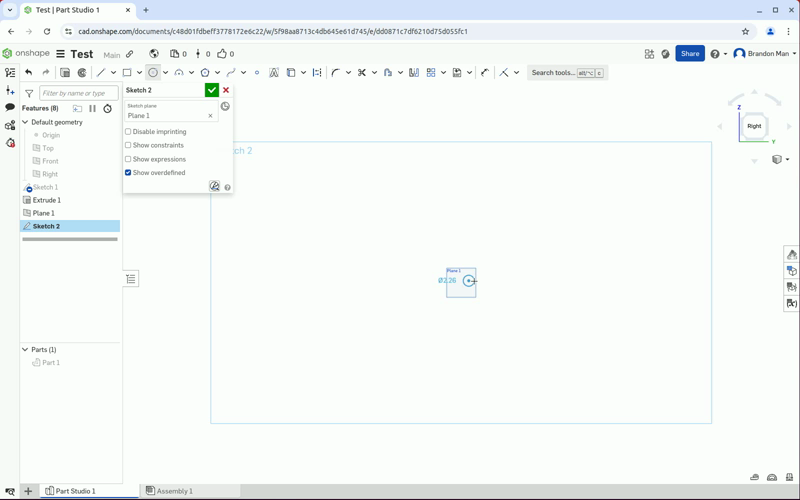
click(474, 280)
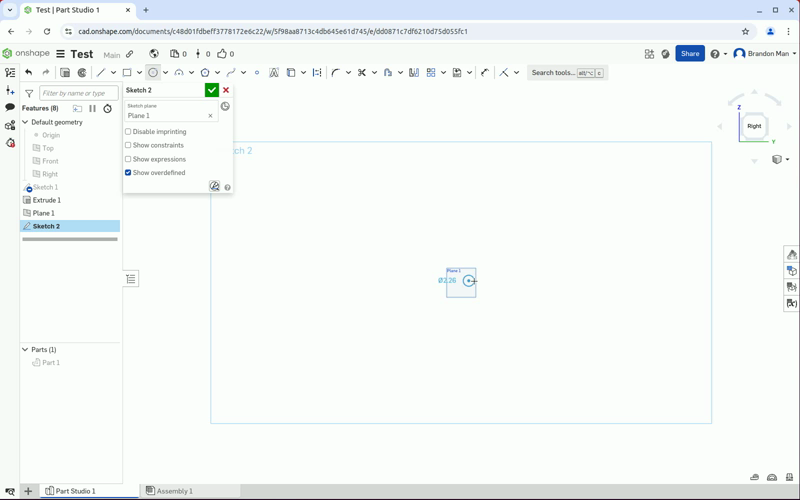
key(esc)
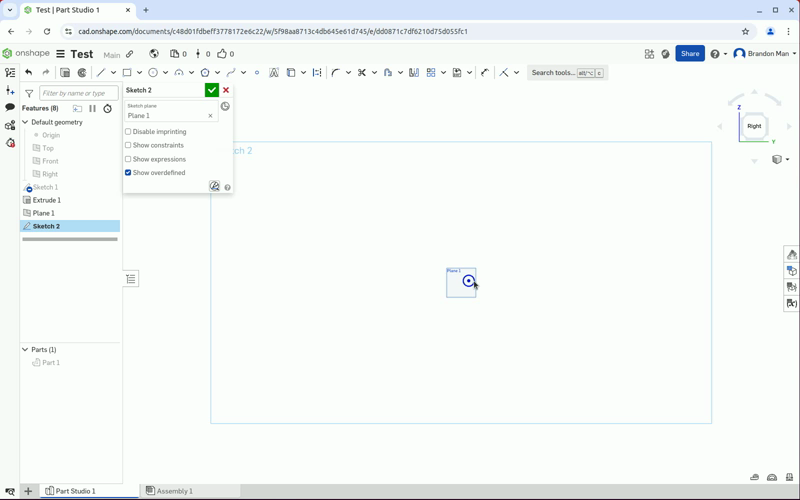
mouse_move(465, 277)
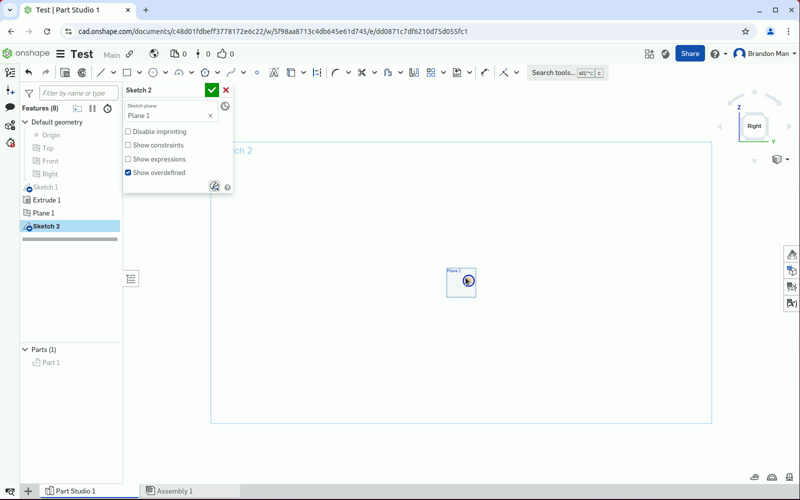
scroll(6)
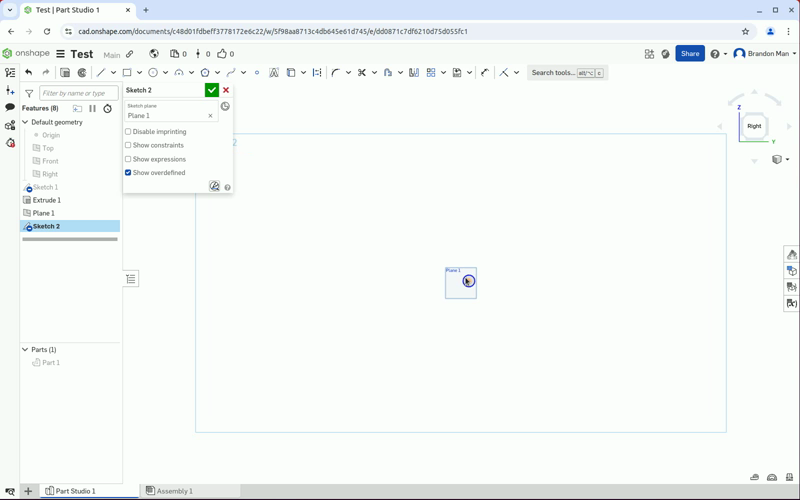
scroll(6)
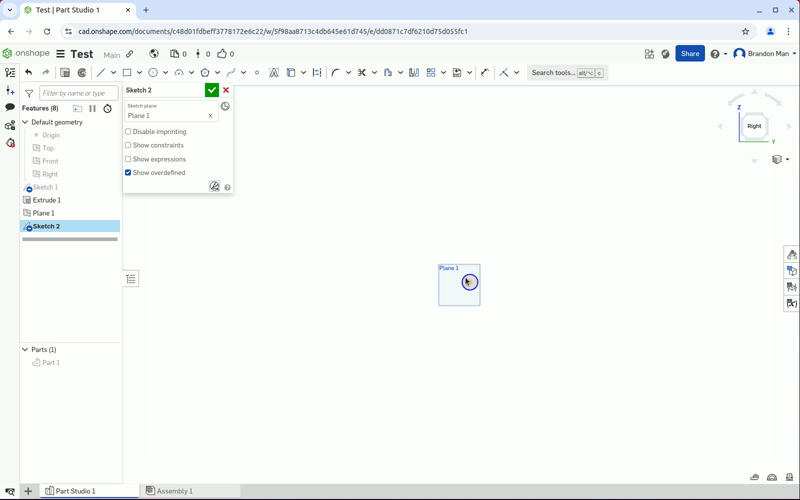
scroll(6)
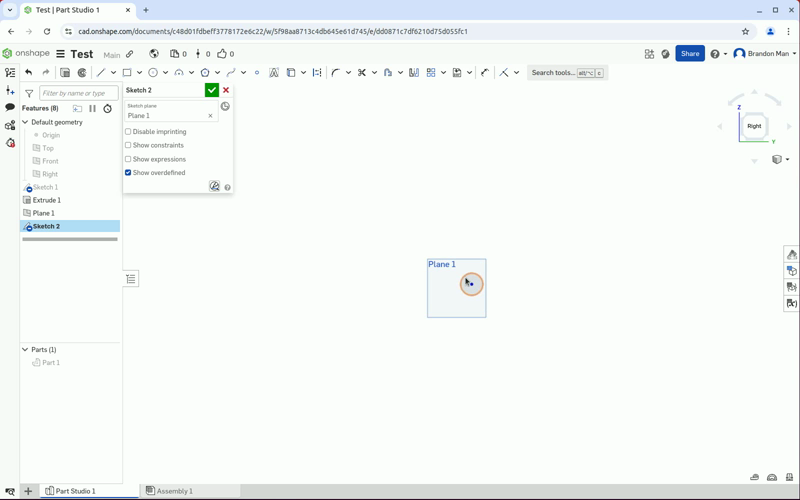
scroll(6)
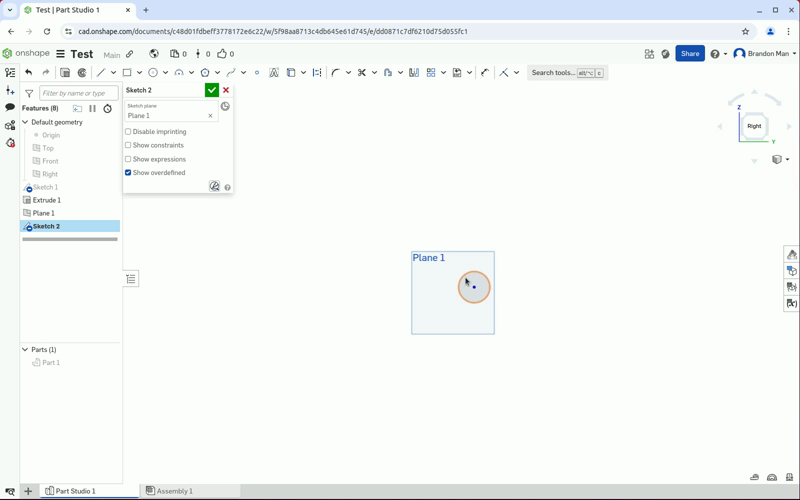
scroll(6)
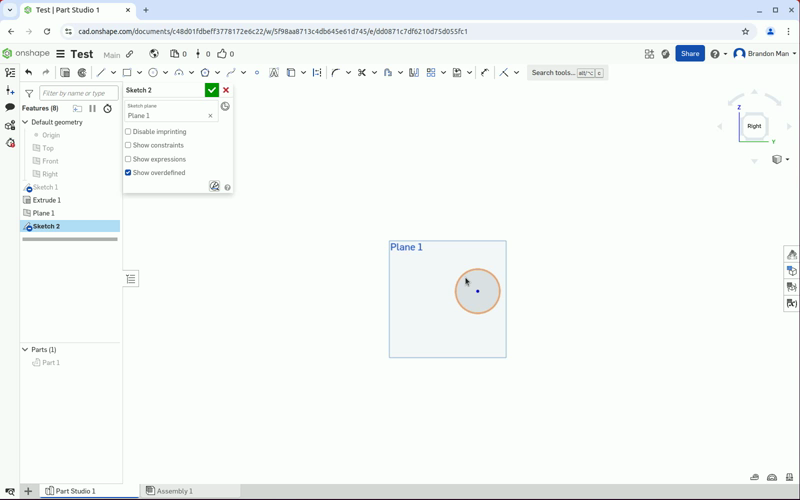
scroll(6)
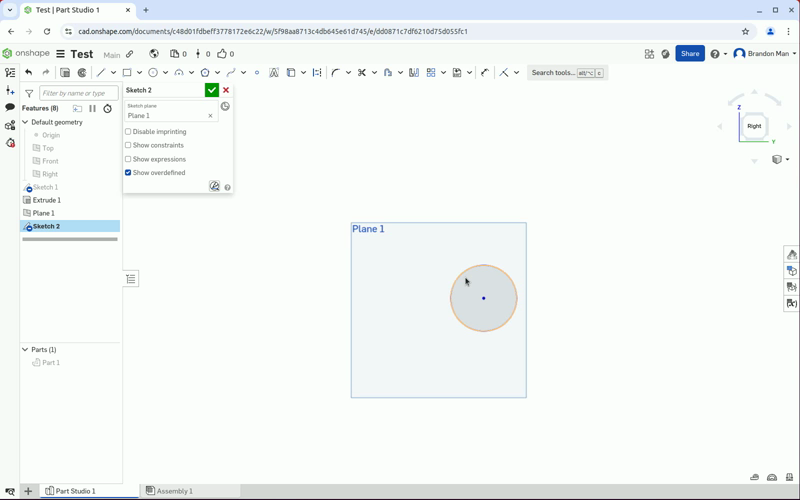
scroll(6)
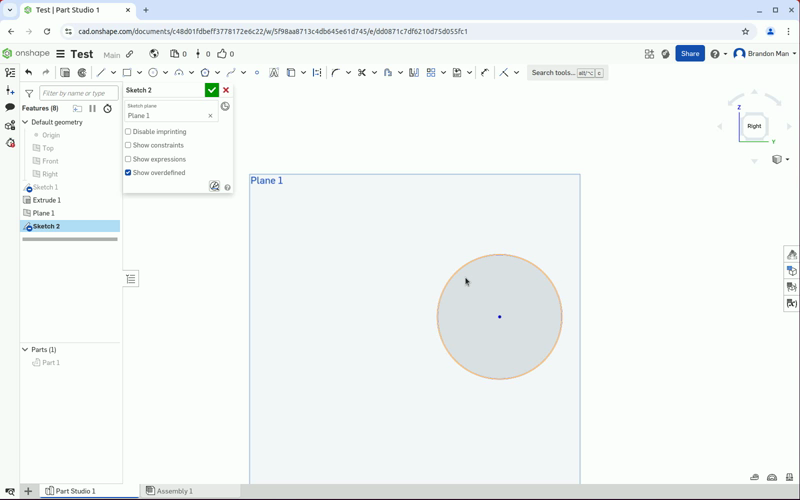
click(465, 277)
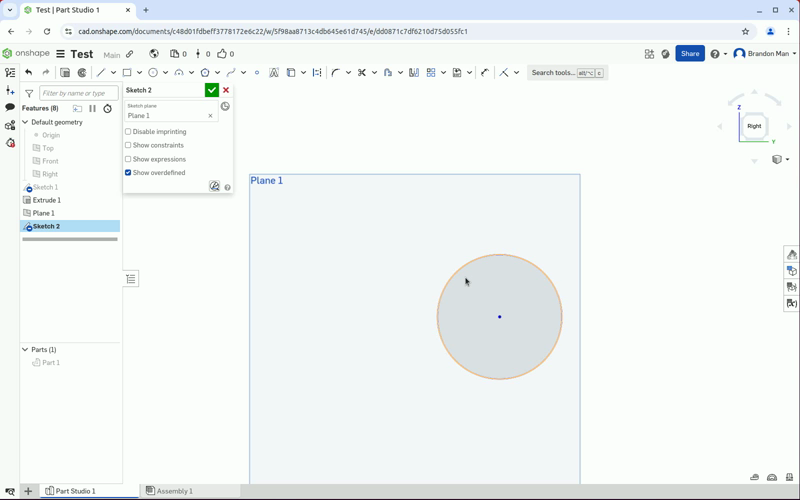
scroll(-6)
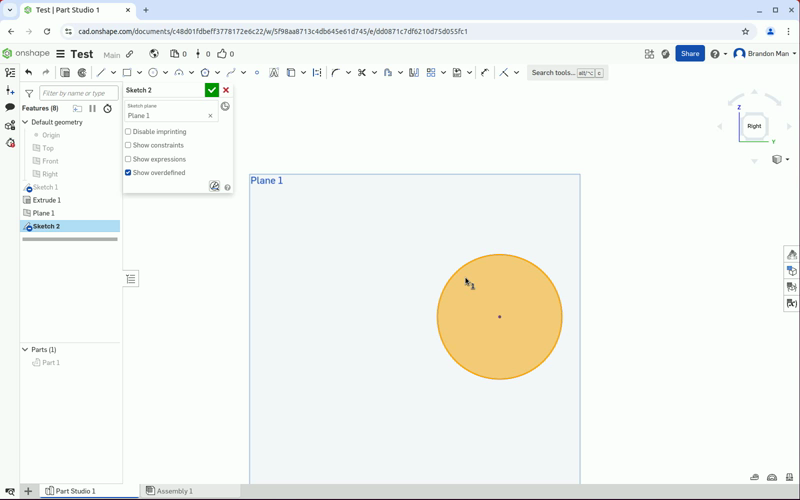
scroll(-6)
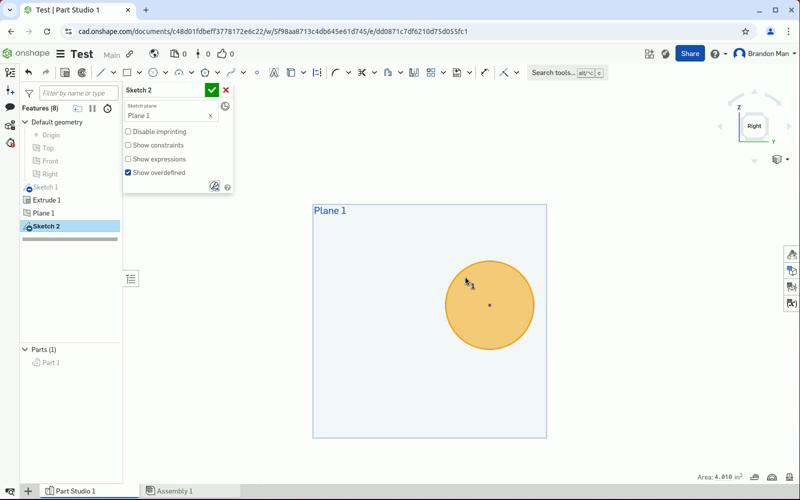
scroll(-6)
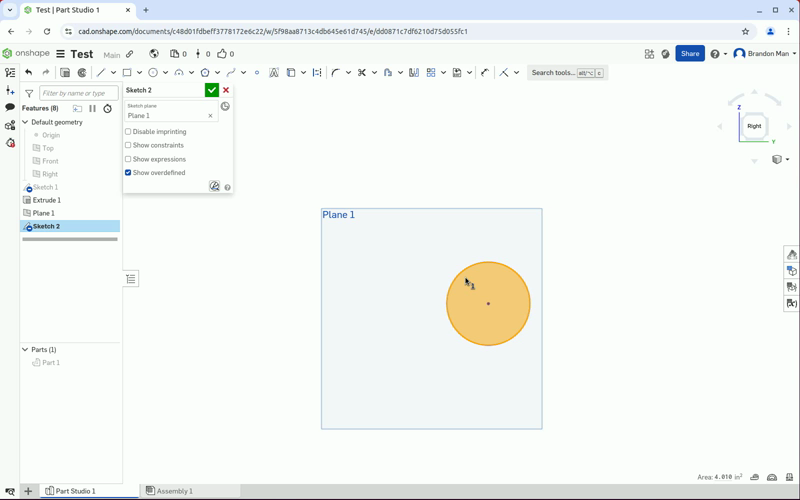
scroll(-6)
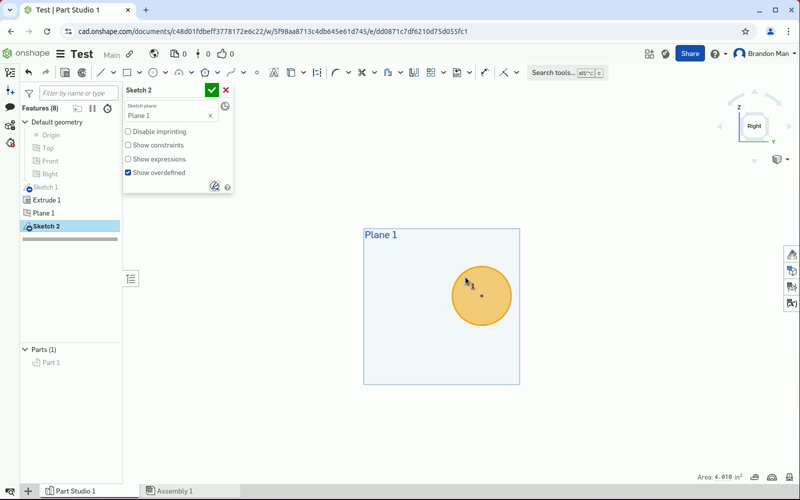
scroll(-6)
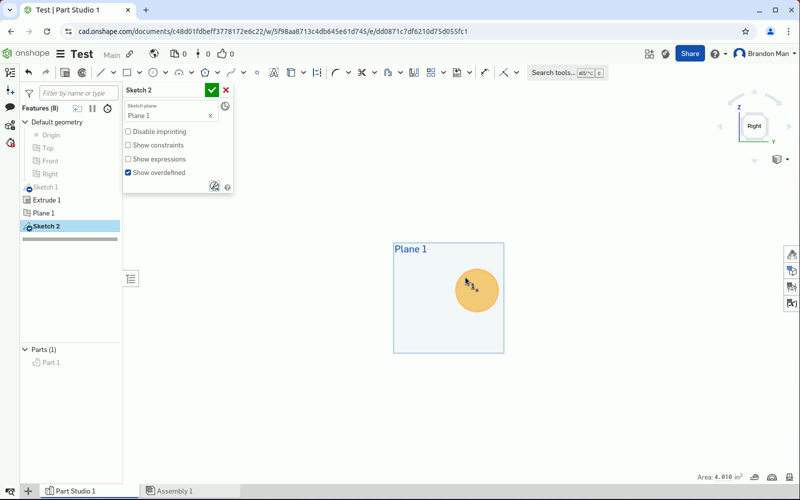
scroll(-6)
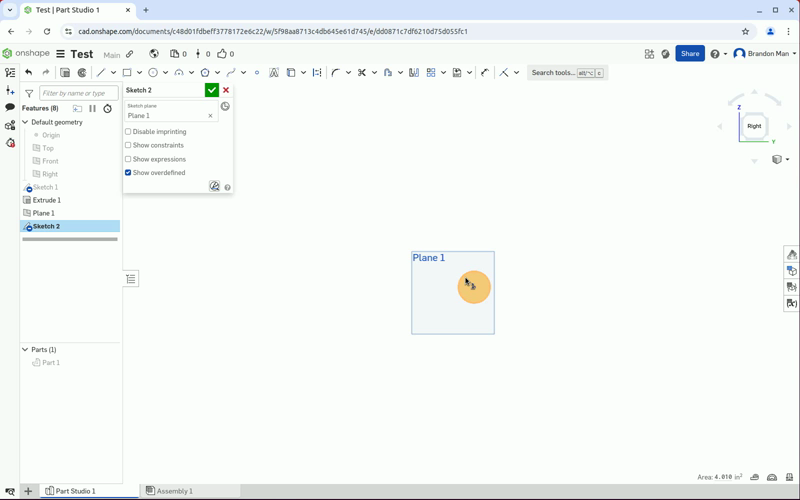
scroll(-6)
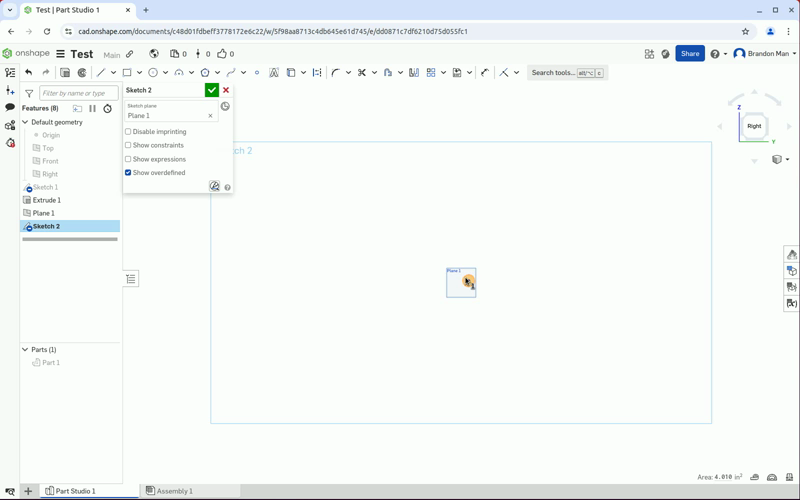
mouse_move(73, 352)
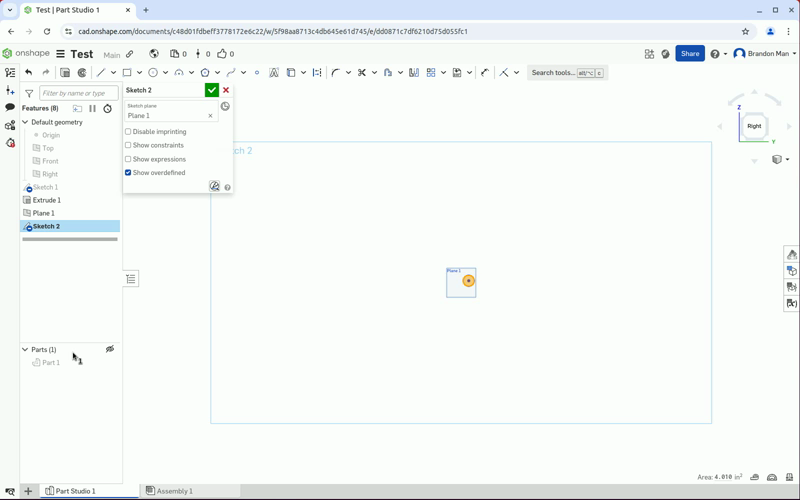
key(shift+y)
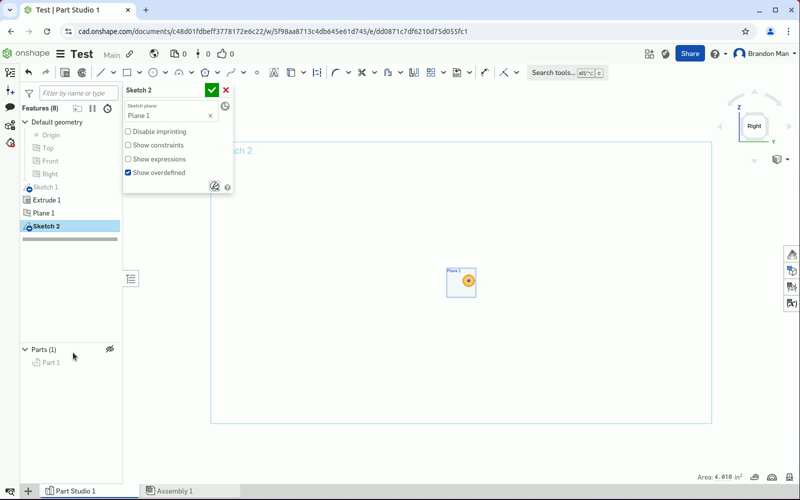
key(shift+e)
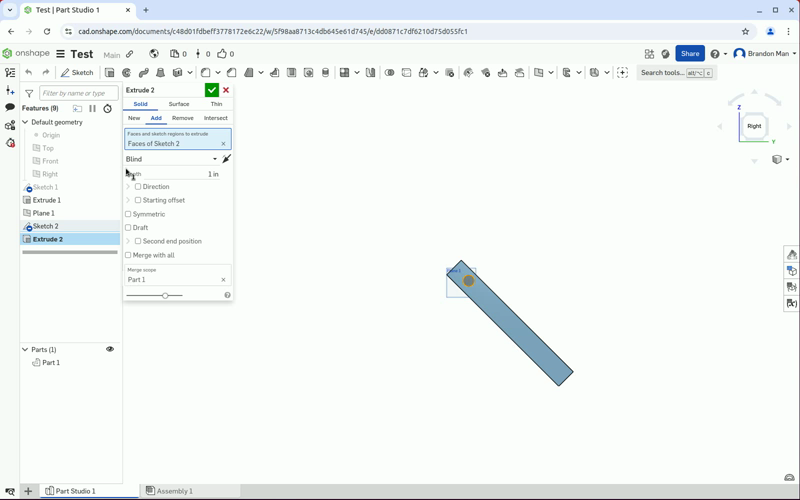
mouse_move(143, 106)
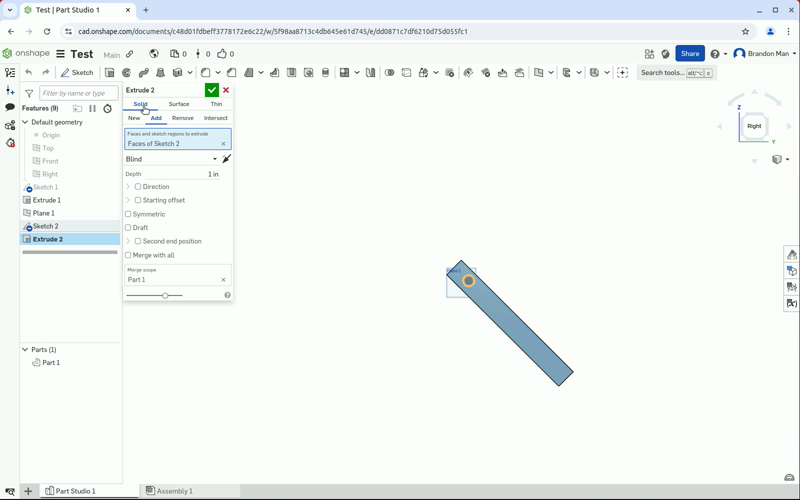
click(143, 106)
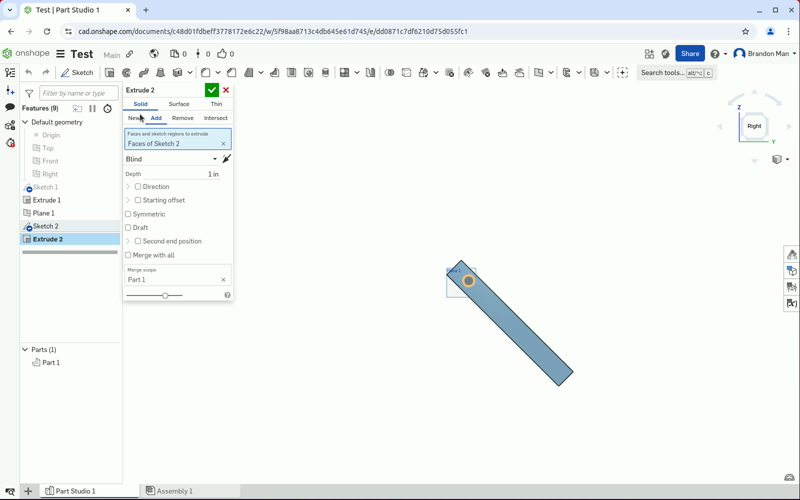
mouse_move(137, 120)
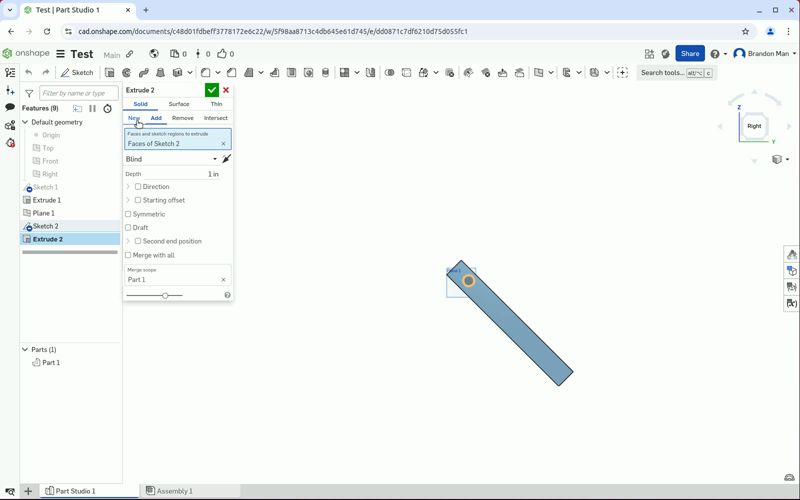
click(137, 120)
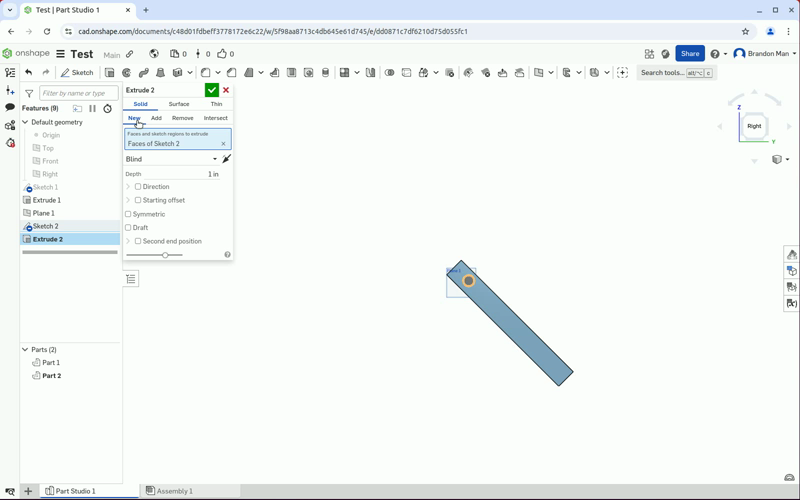
key(tab, 4)
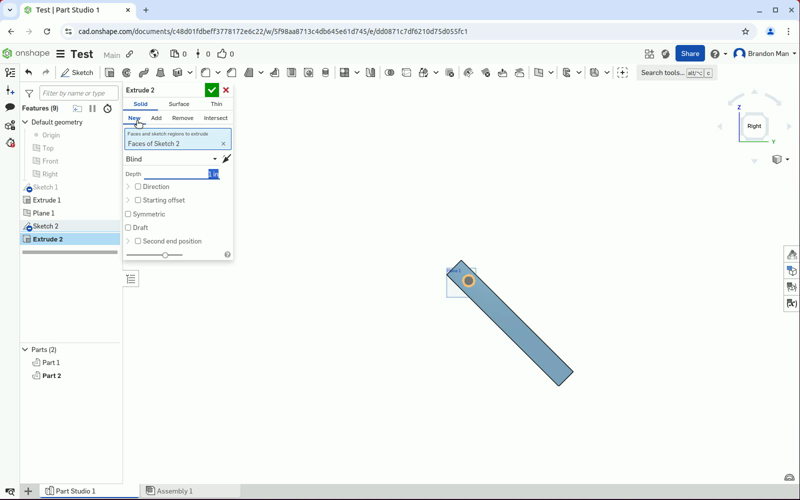
text(15.165)
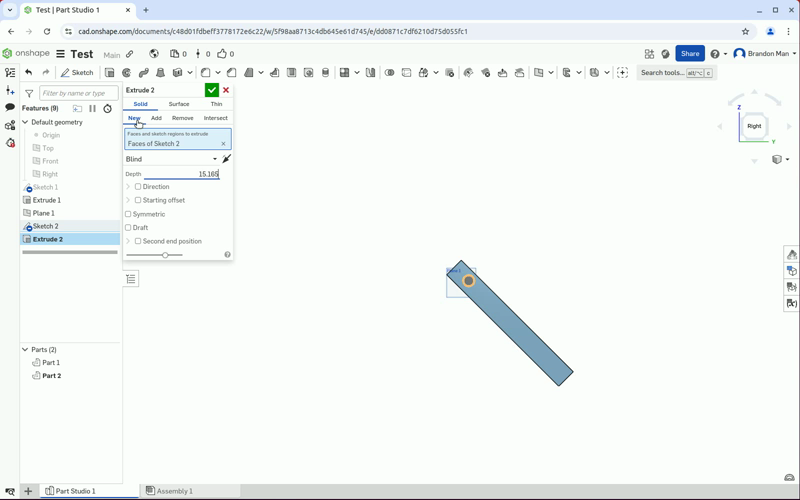
key(enter)
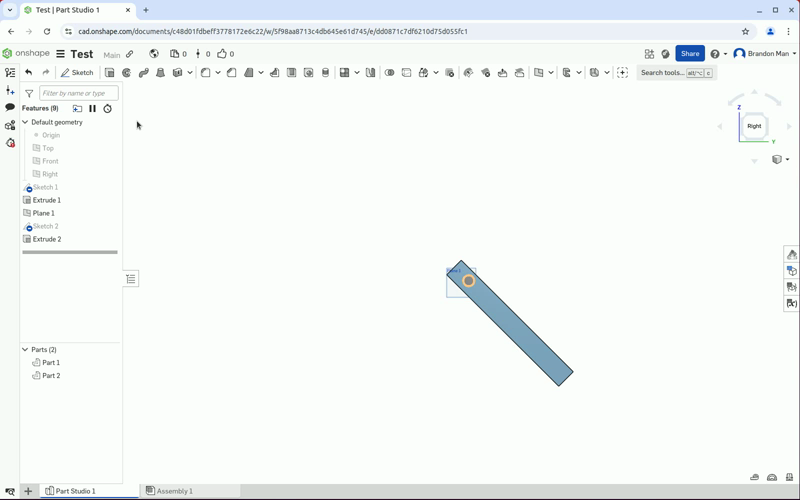
key(shift+h)
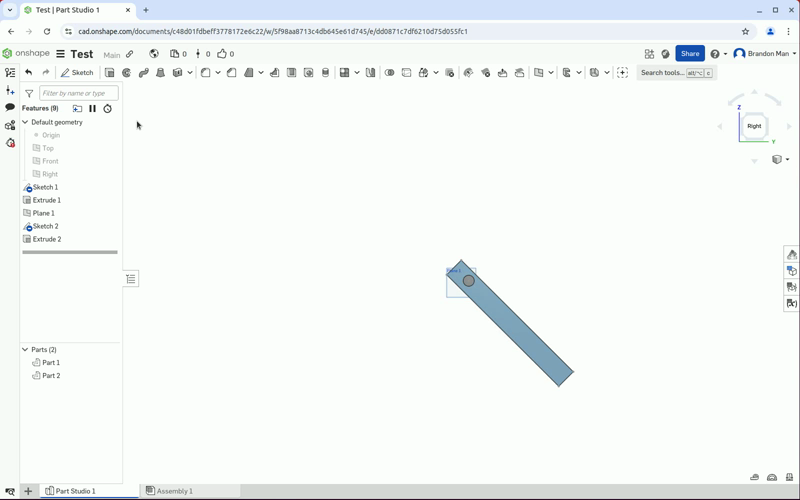
key(shift+h)
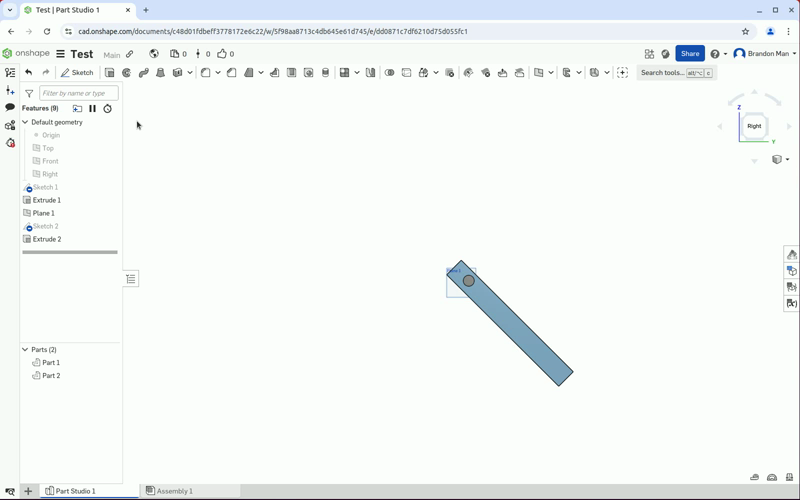
mouse_move(73, 189)
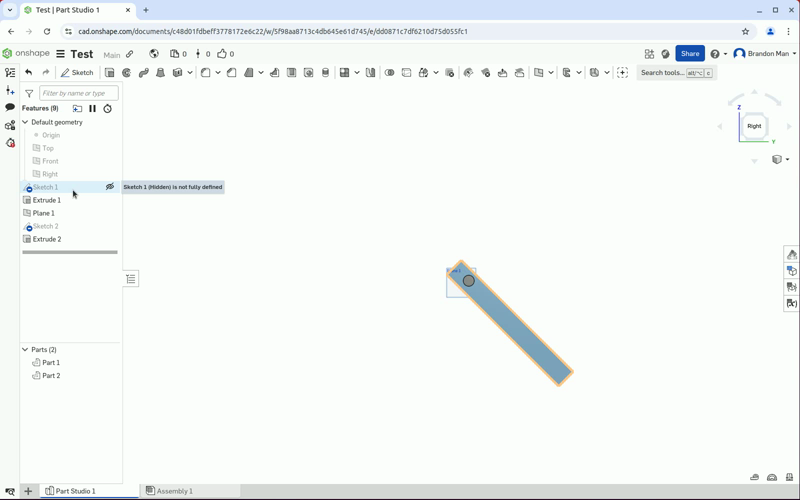
click(73, 189)
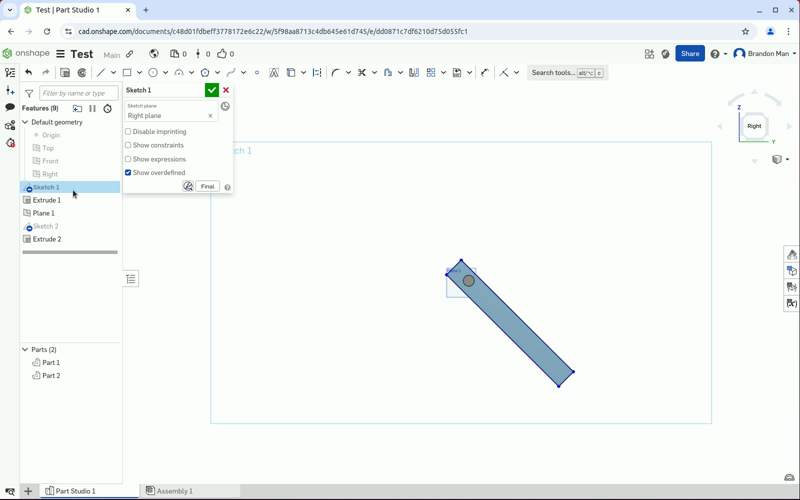
mouse_move(229, 92)
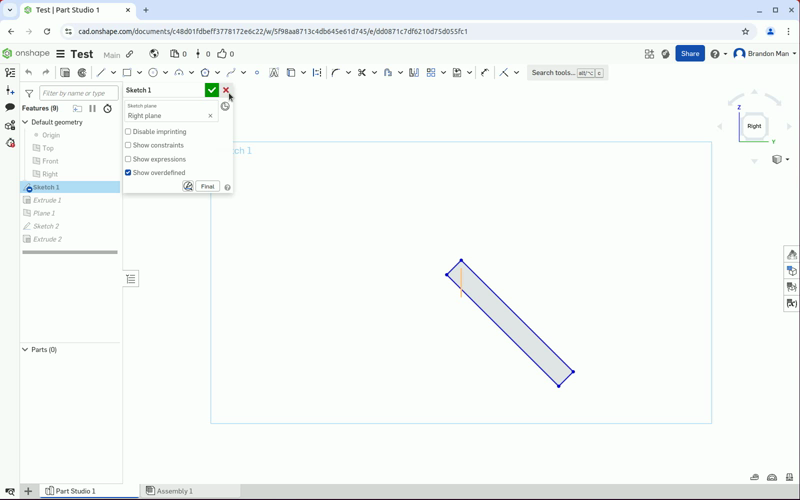
click(229, 92)
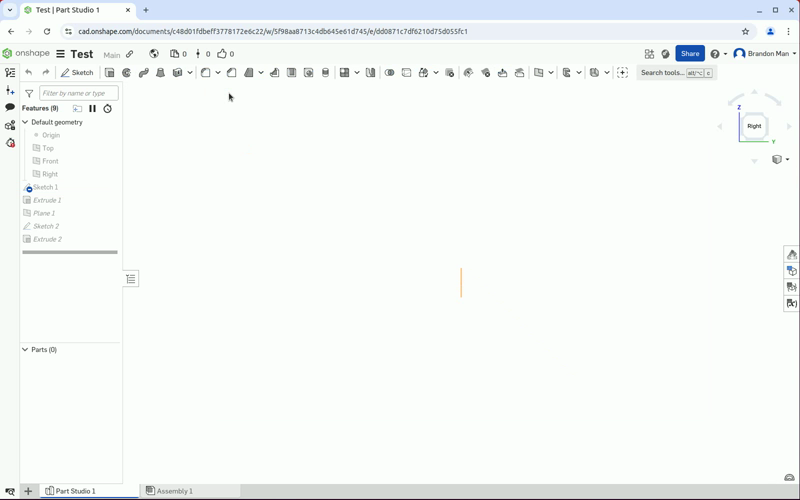
key(shift+s)
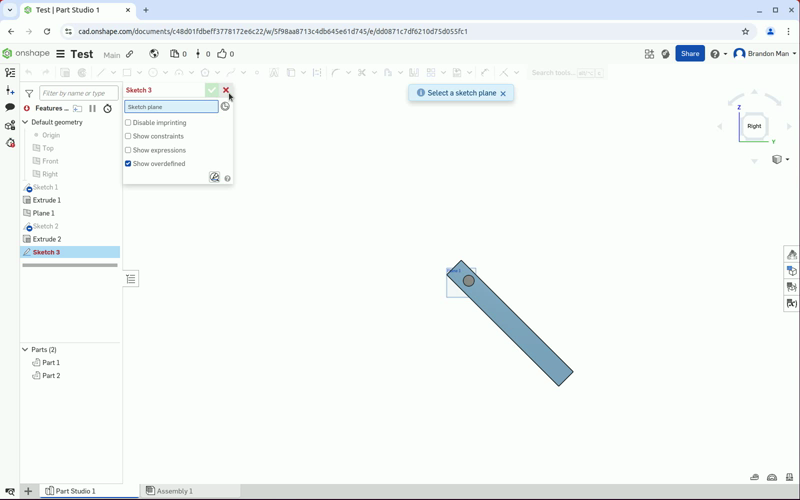
mouse_move(73, 215)
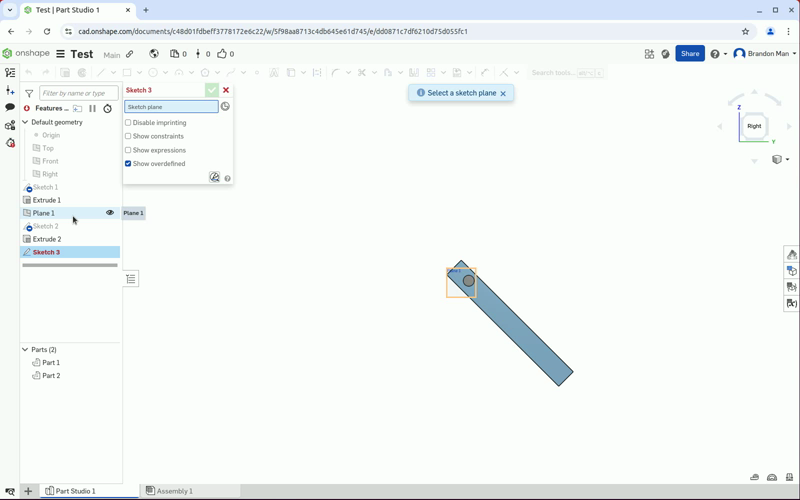
click(73, 215)
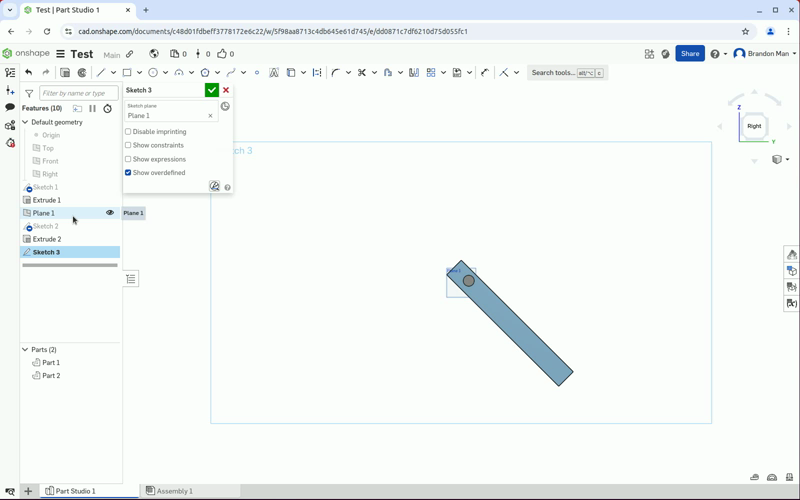
mouse_move(73, 352)
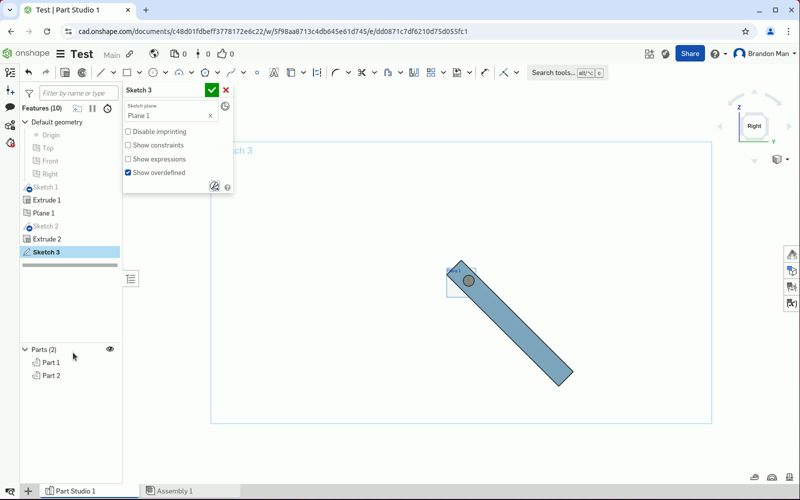
key(y)
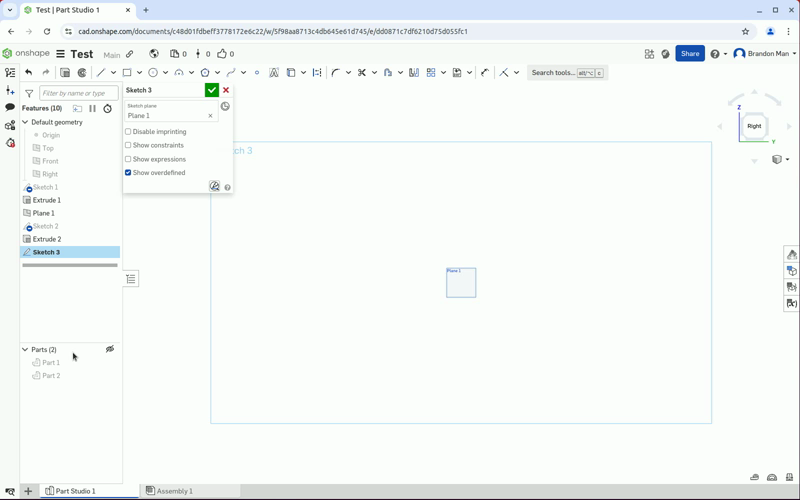
key(c)
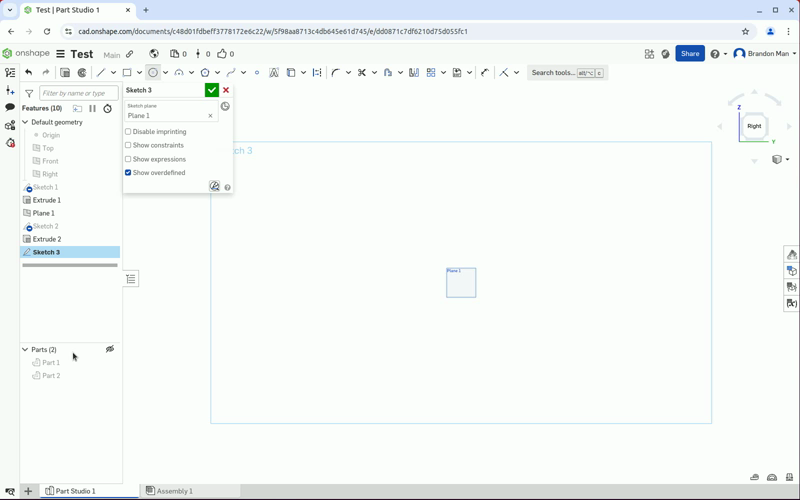
key_down(shift)
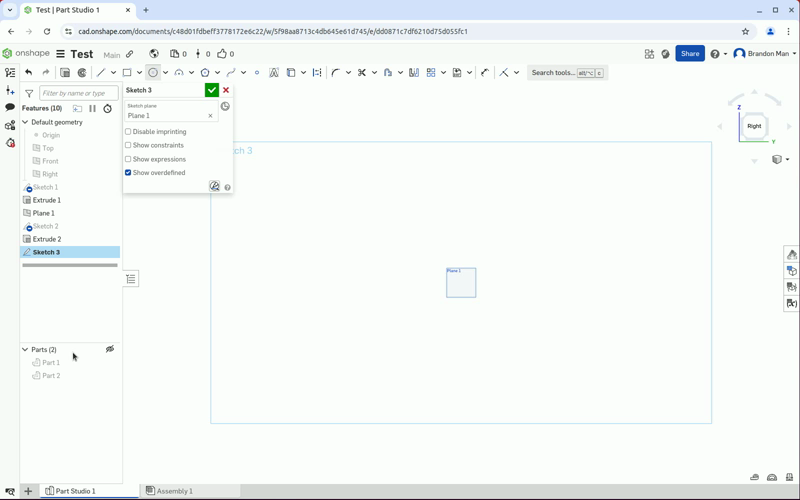
mouse_move(556, 369)
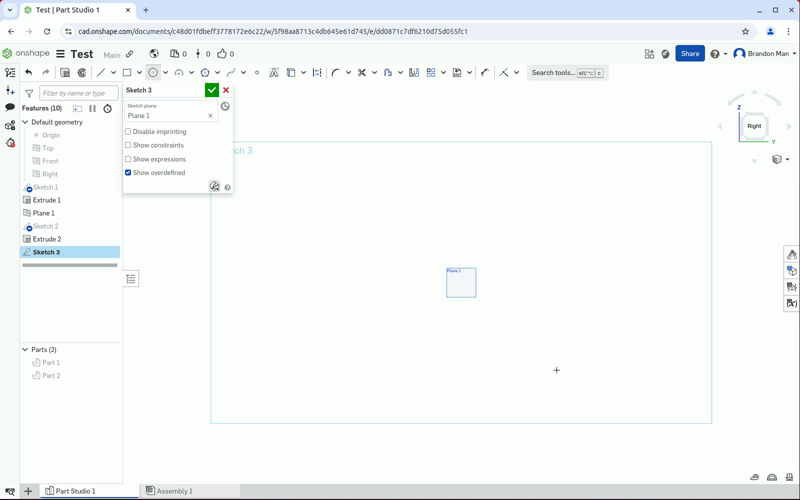
click(556, 369)
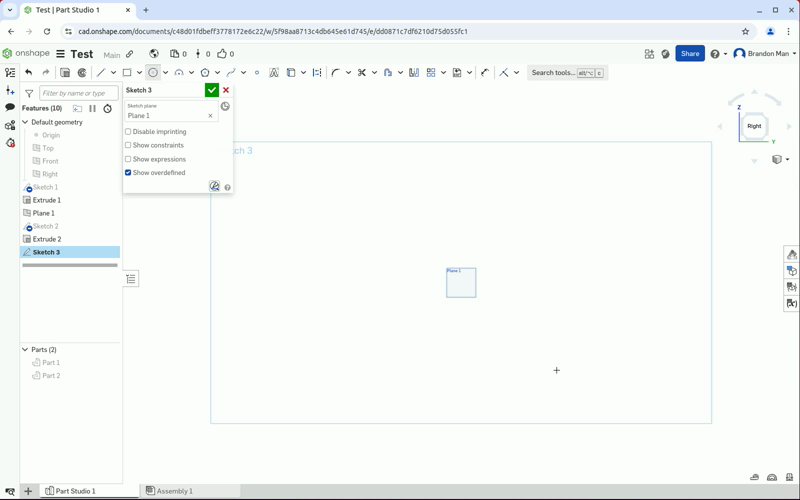
key_up(shift)
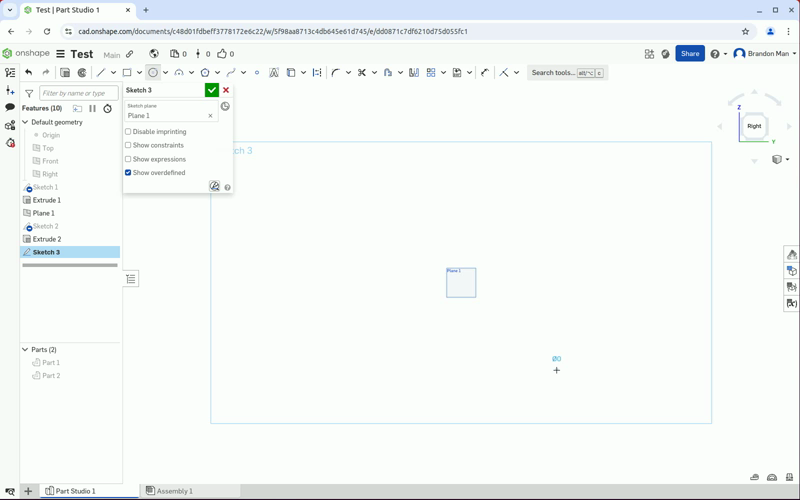
mouse_move(561, 369)
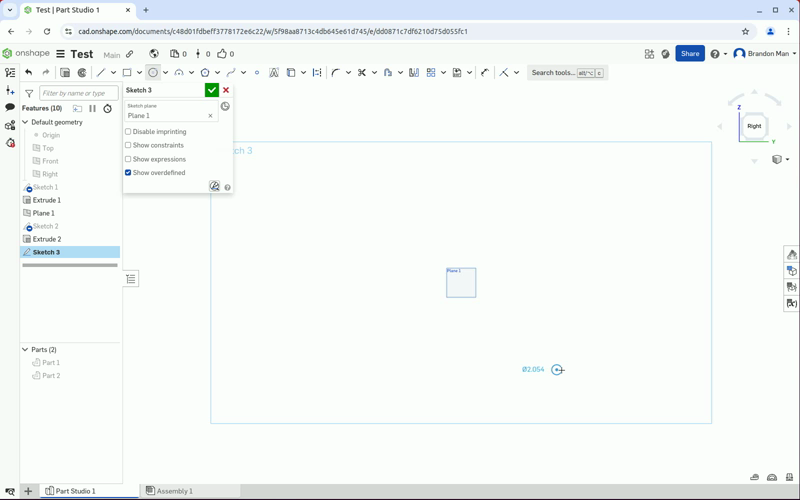
click(561, 369)
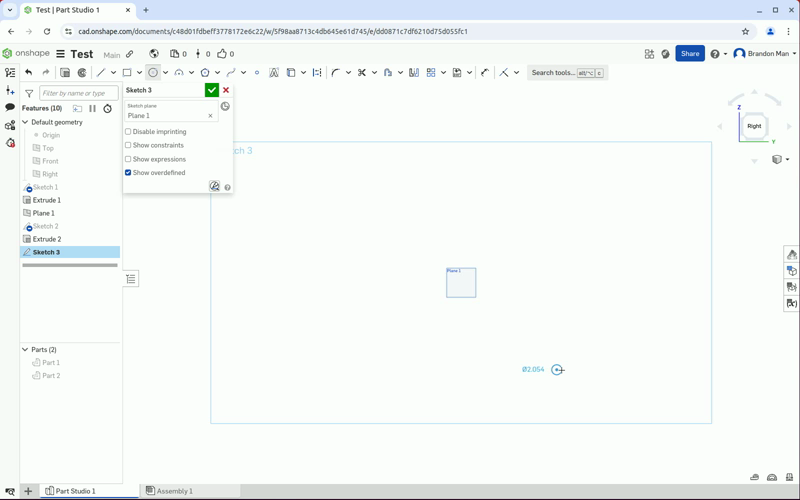
key(esc)
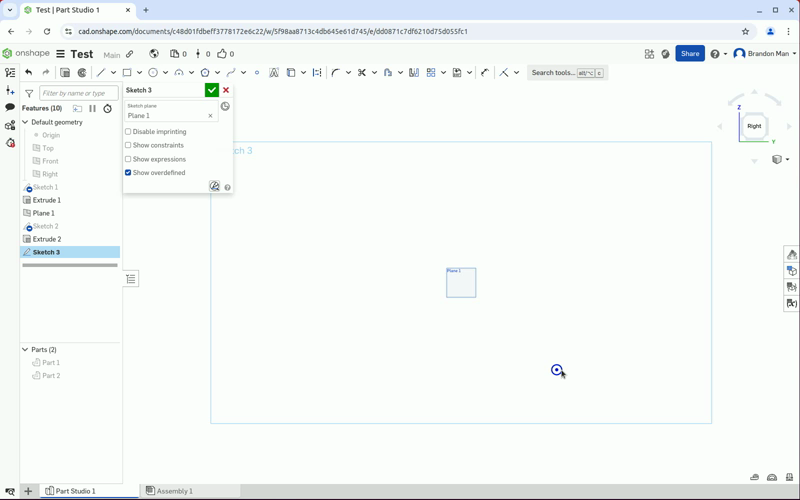
mouse_move(551, 369)
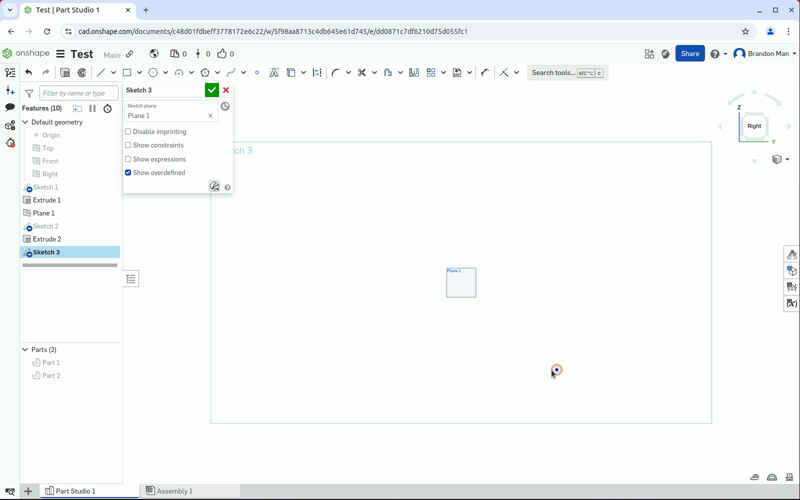
scroll(6)
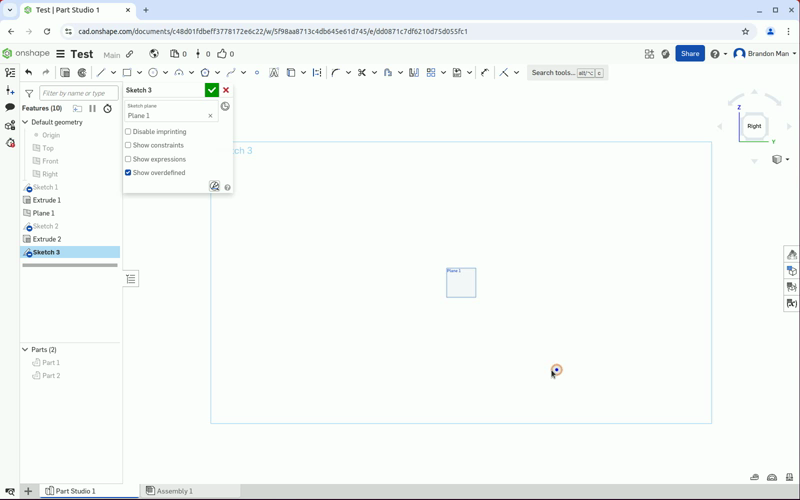
scroll(6)
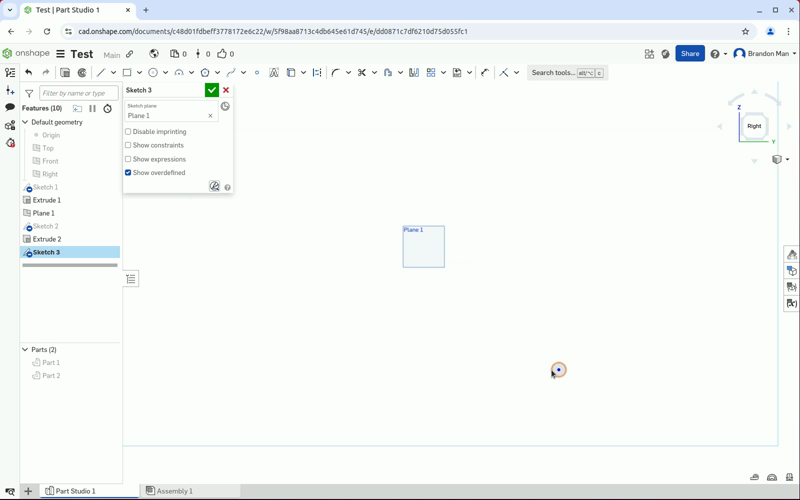
scroll(6)
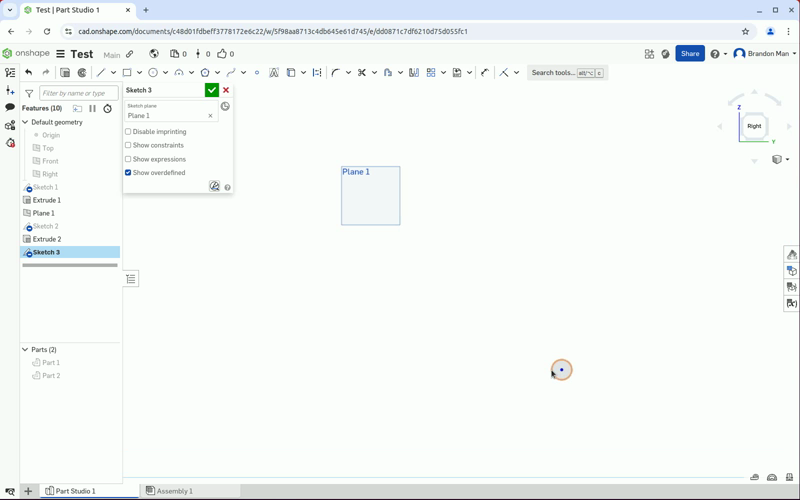
scroll(6)
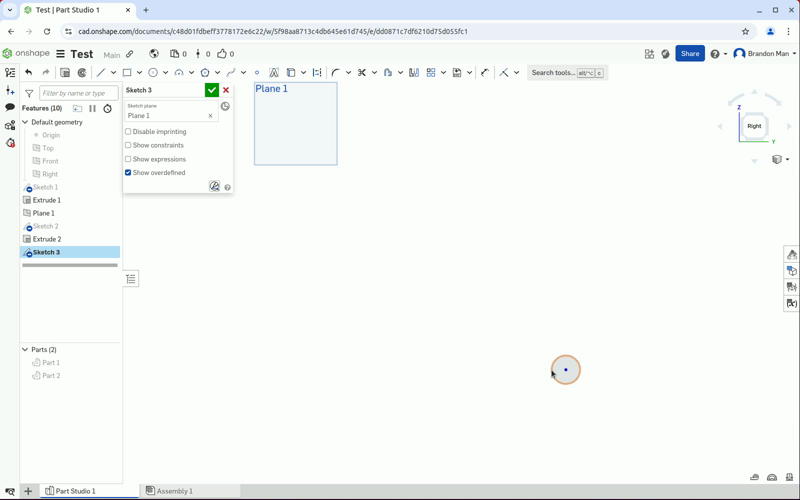
scroll(6)
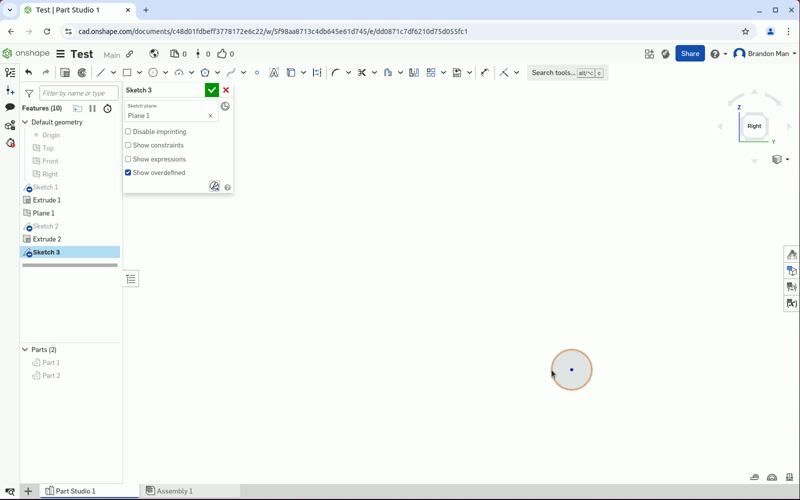
scroll(6)
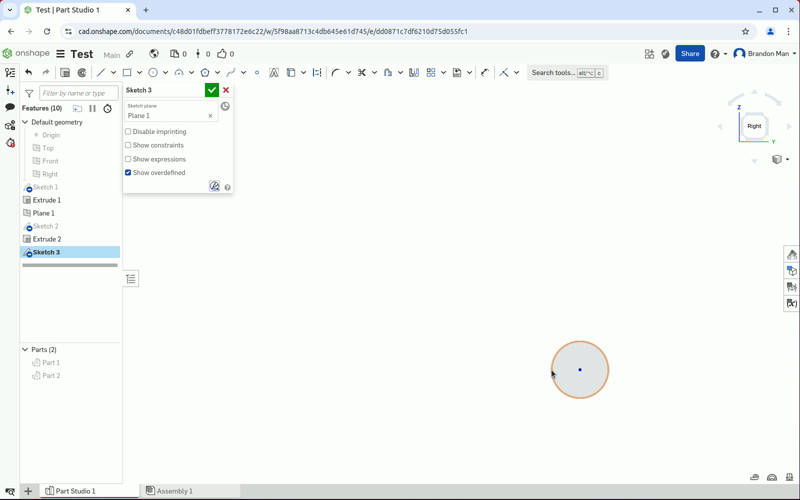
scroll(6)
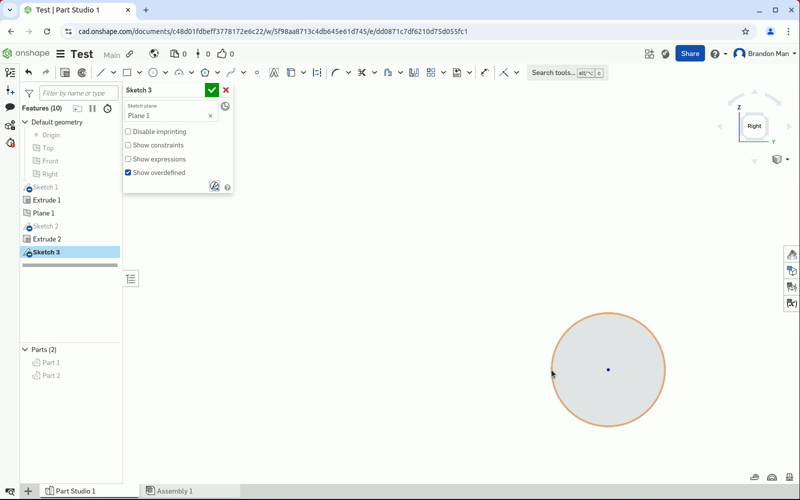
click(551, 369)
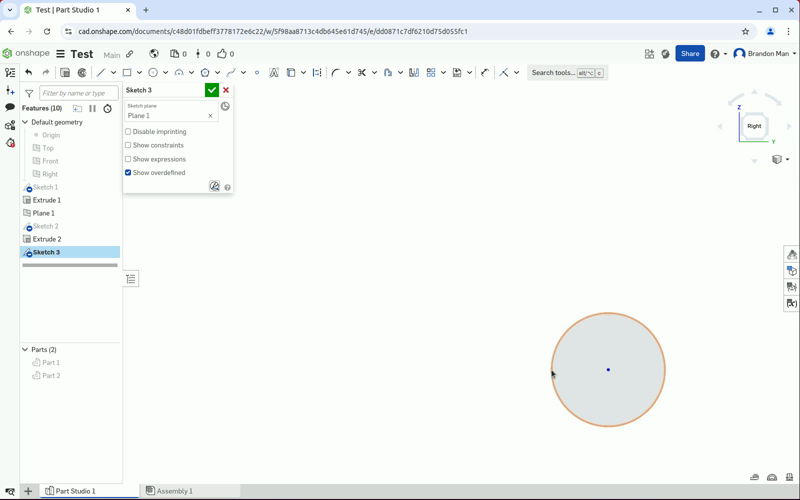
scroll(-6)
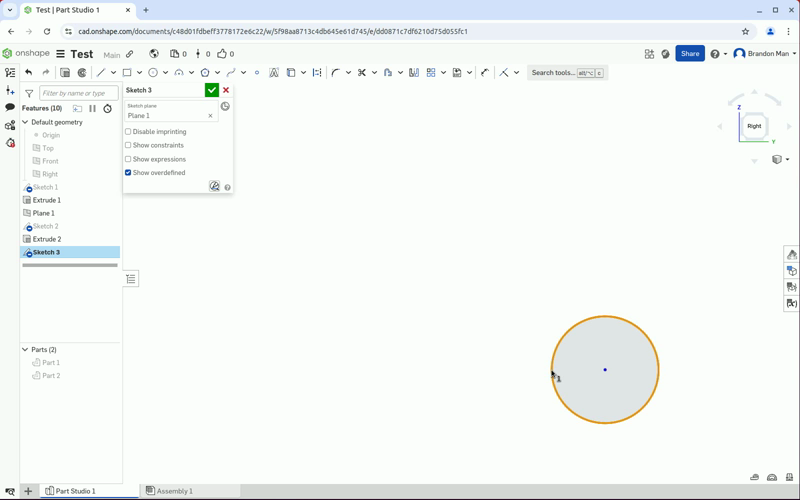
scroll(-6)
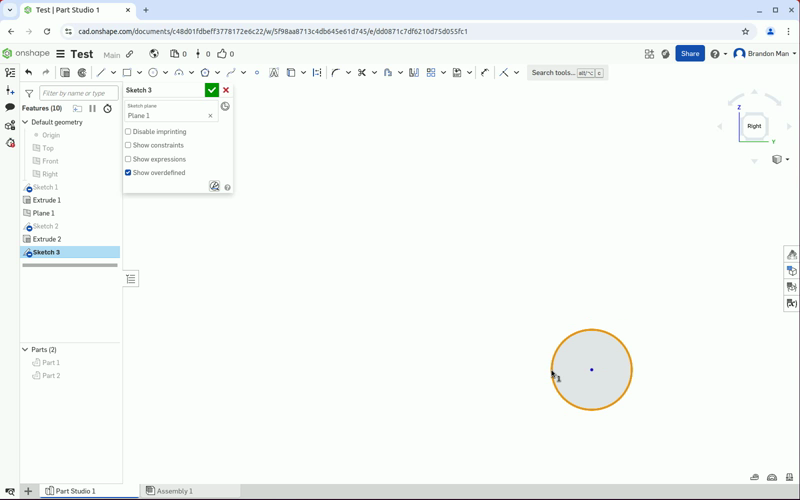
scroll(-6)
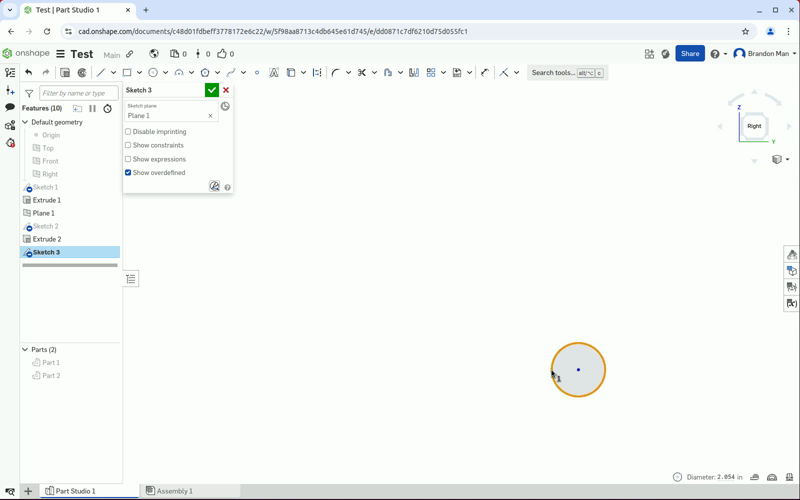
scroll(-6)
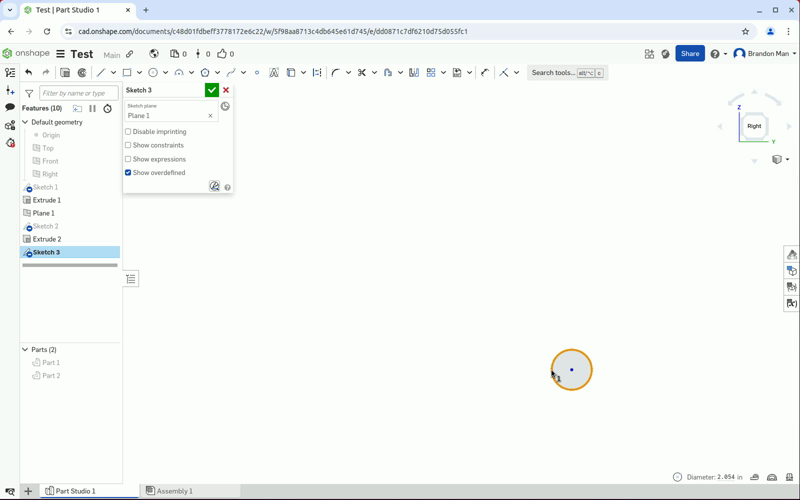
scroll(-6)
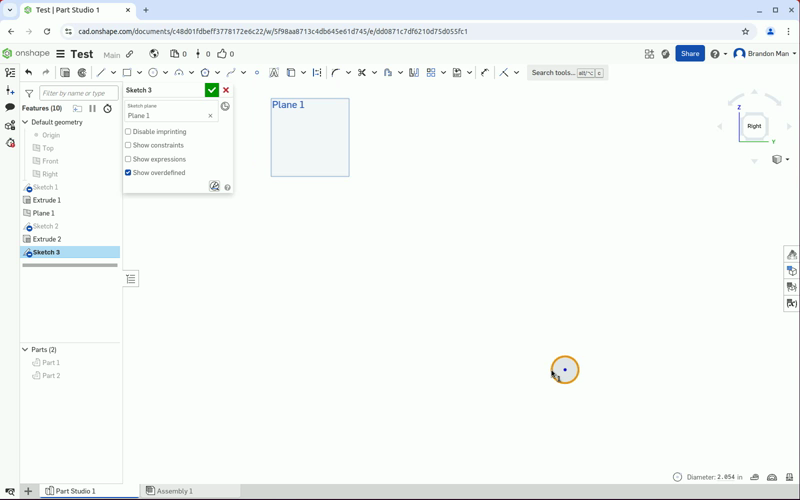
scroll(-6)
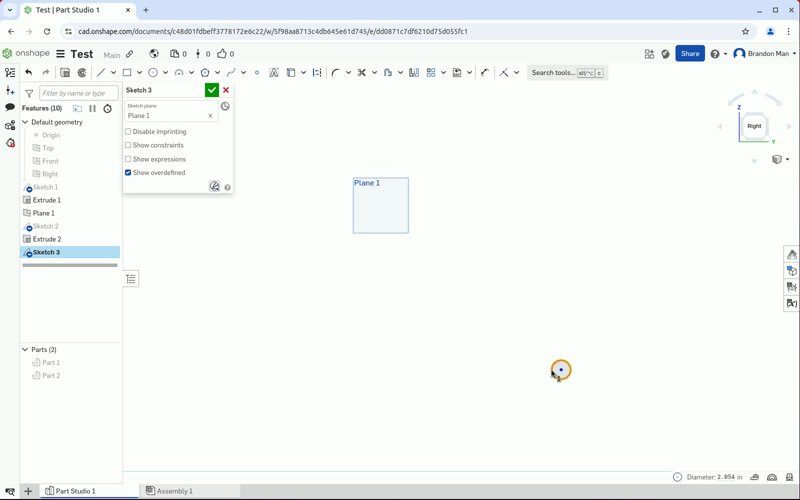
scroll(-6)
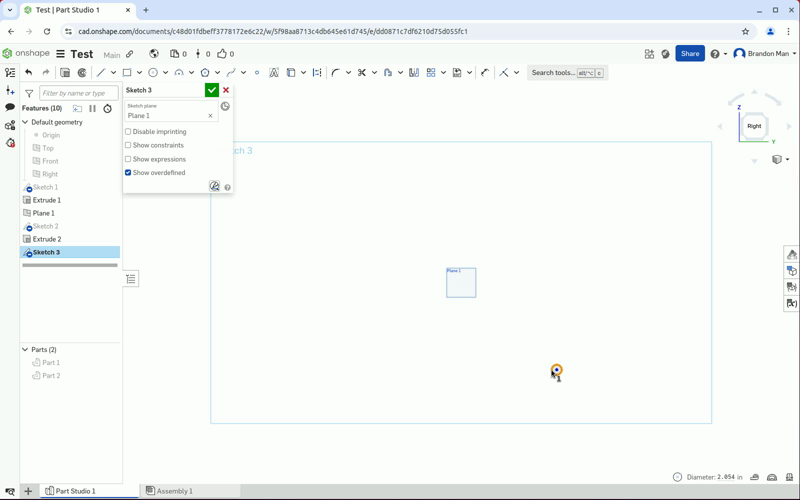
mouse_move(73, 352)
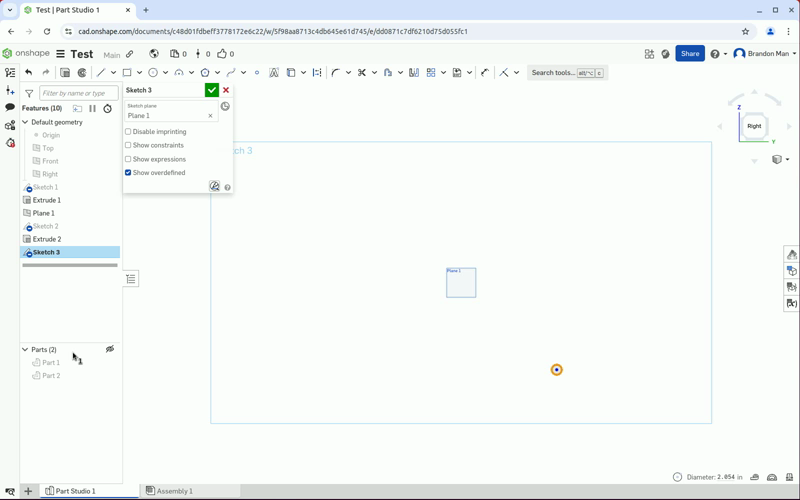
key(shift+y)
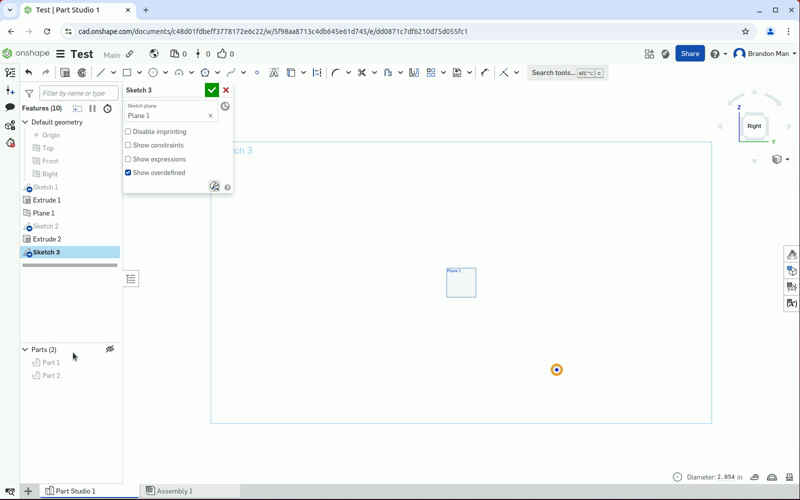
key(shift+e)
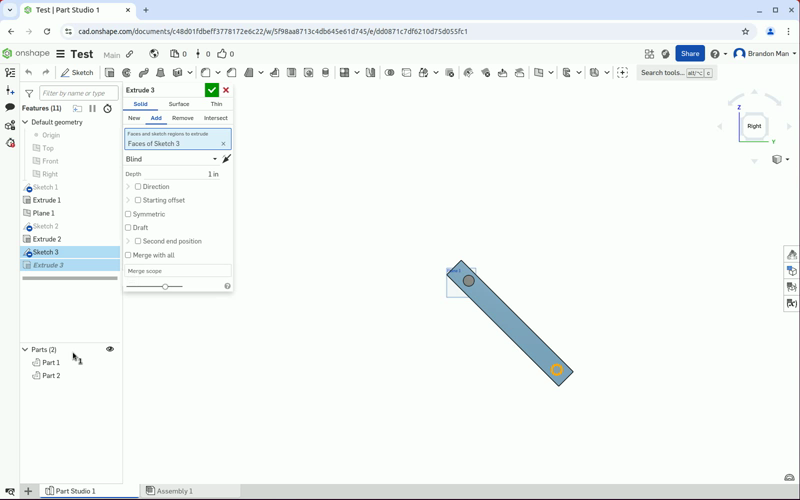
mouse_move(143, 106)
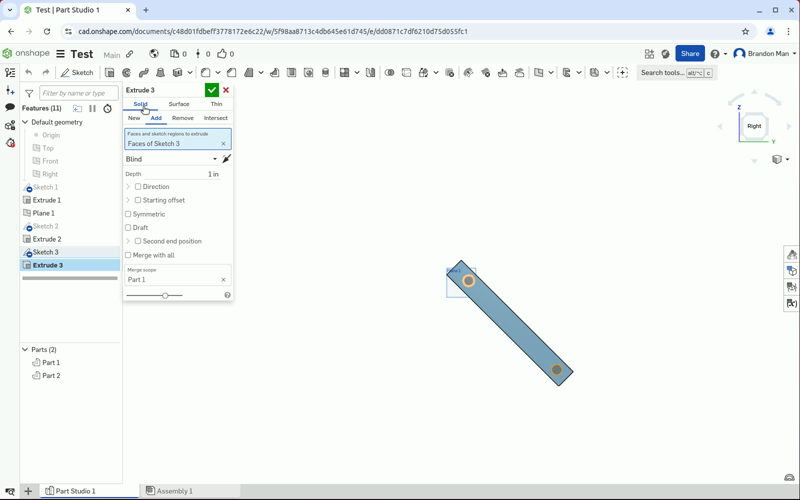
click(143, 106)
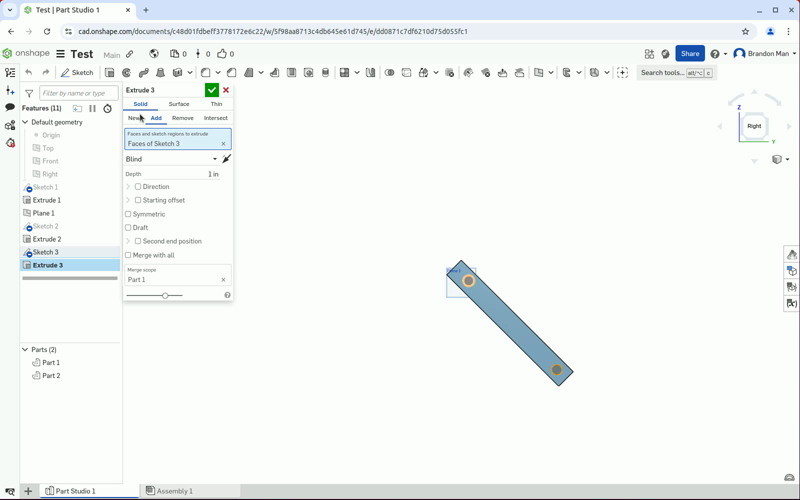
mouse_move(137, 120)
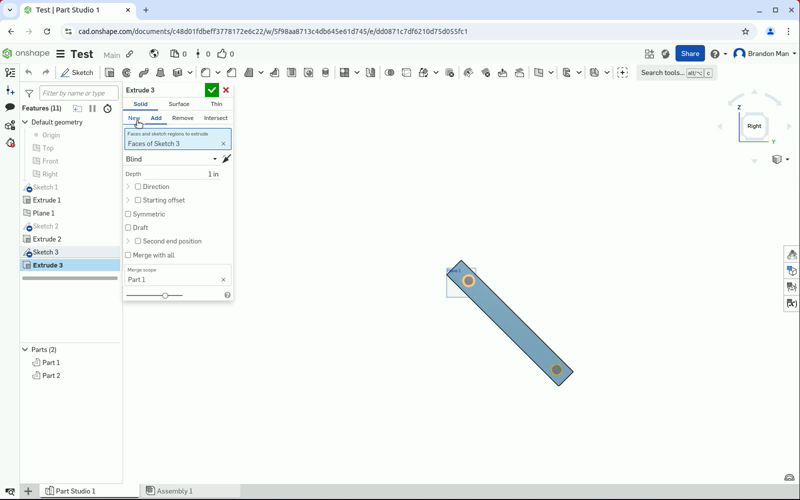
click(137, 120)
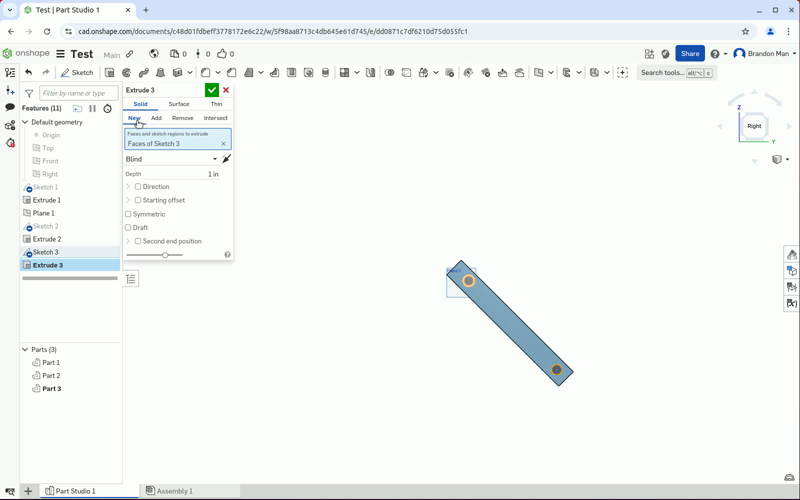
key(tab, 4)
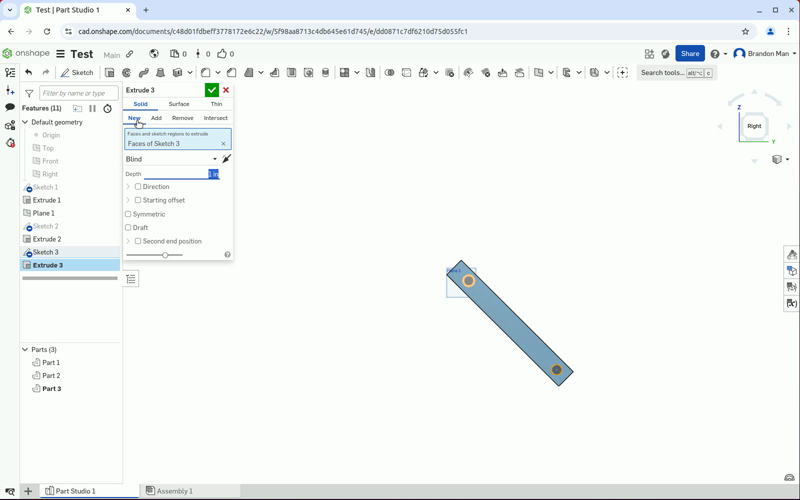
text(15.165)
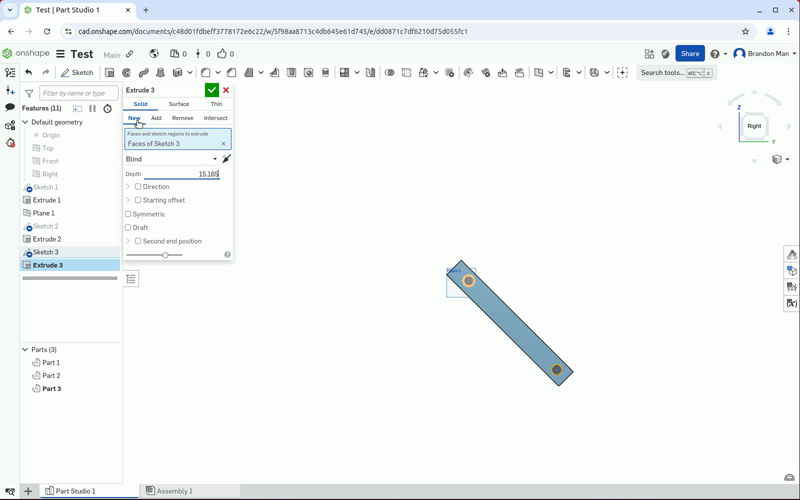
key(enter)
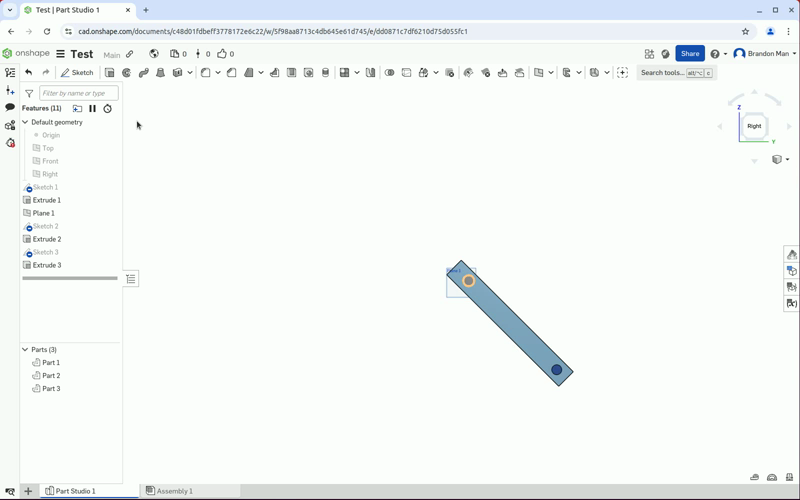
key(shift+h)
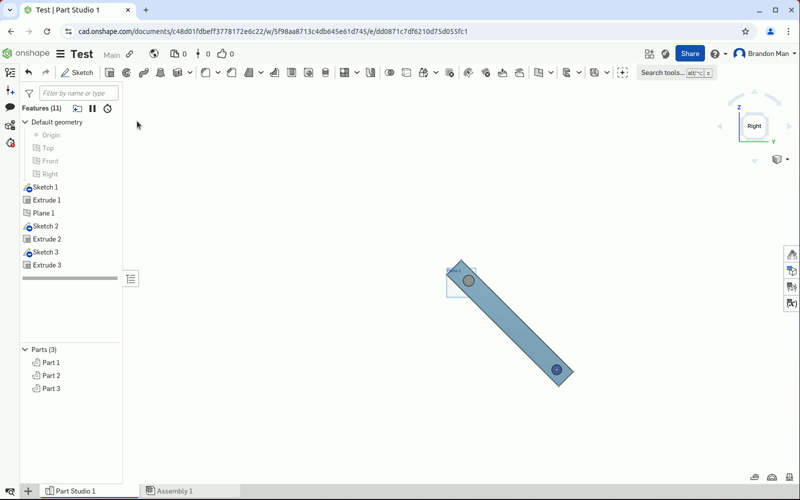
key(shift+h)
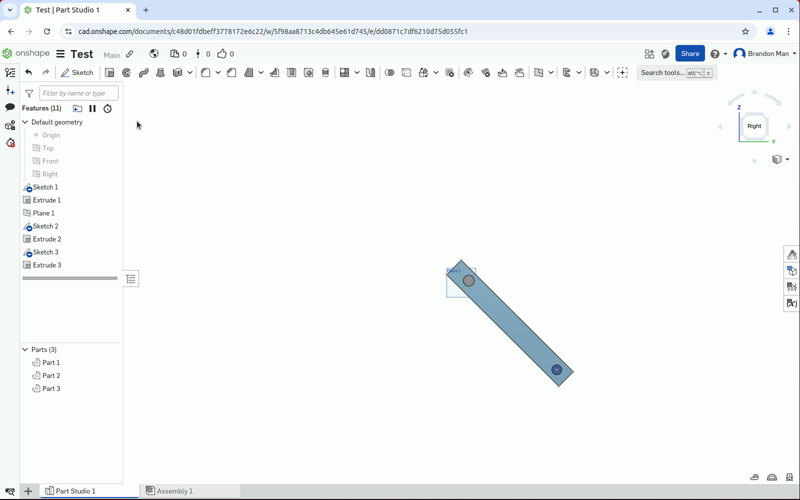
key(shift+7)
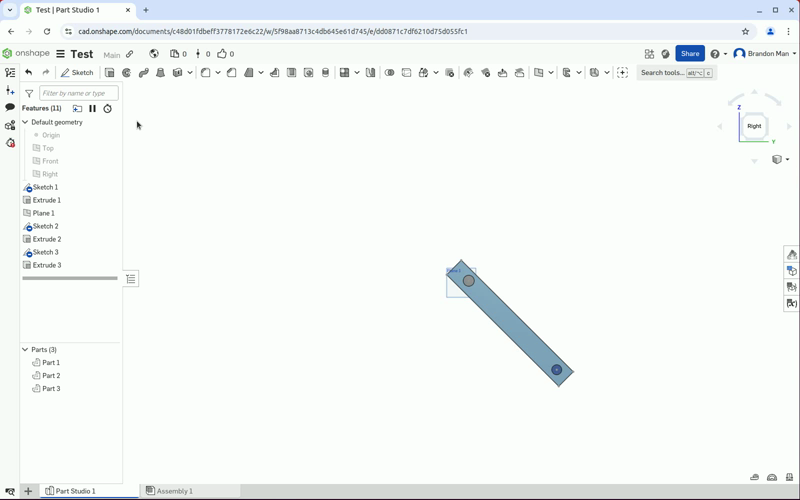
key(right, 2)
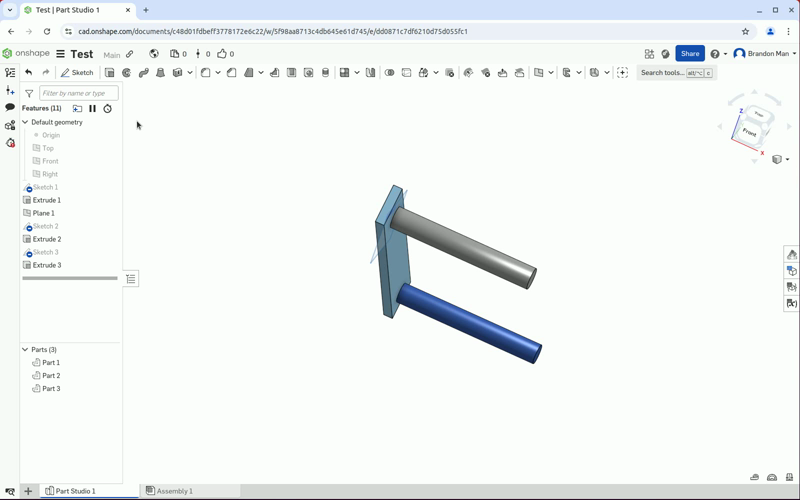
key(down, 2)
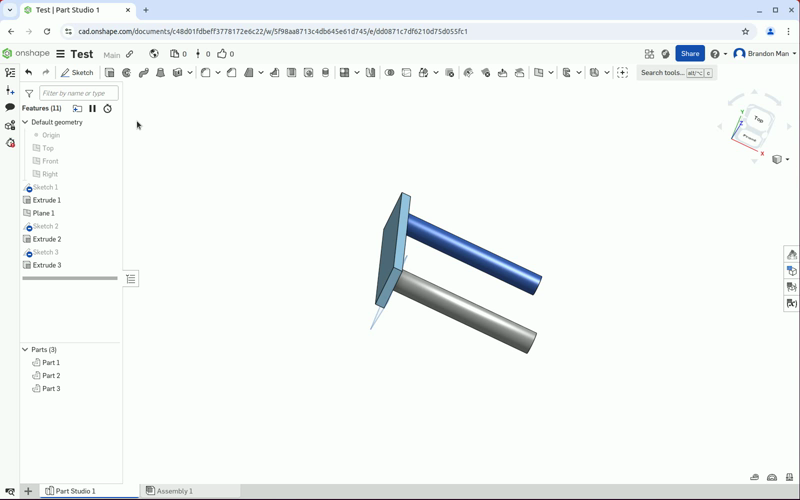
key(up, 2)
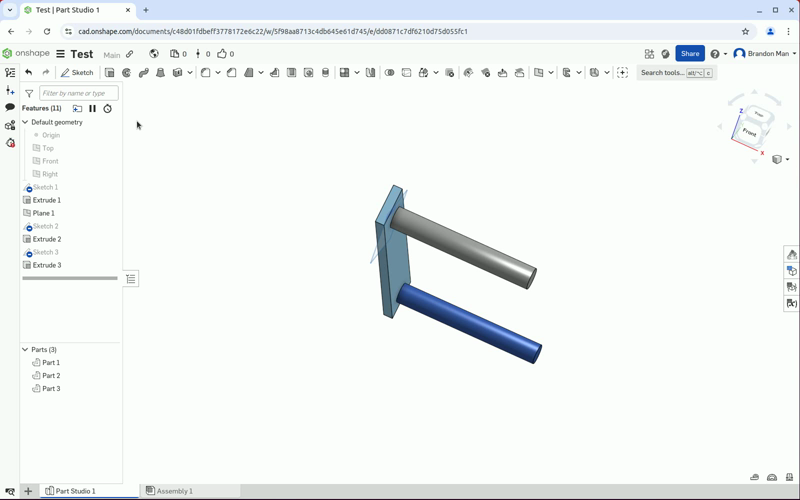
key(left, 2)
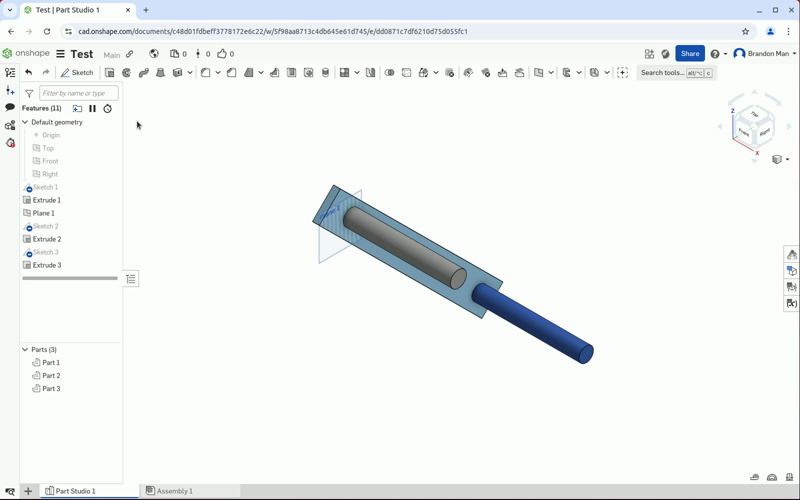
mouse_move(73, 189)
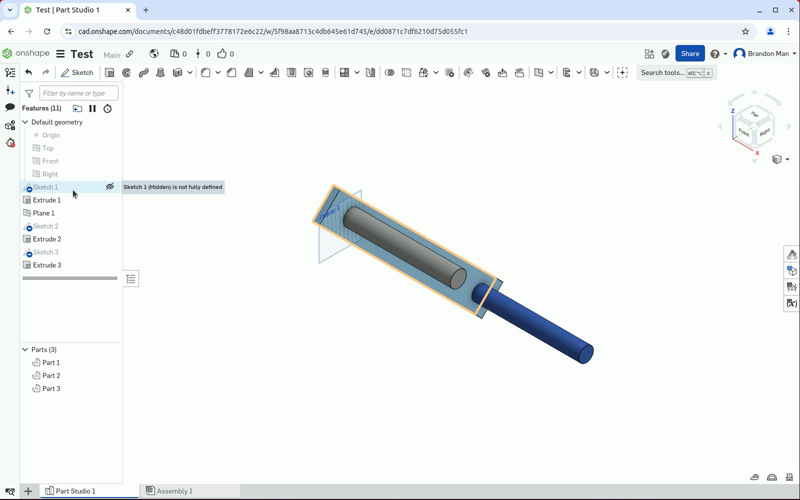
click(73, 189)